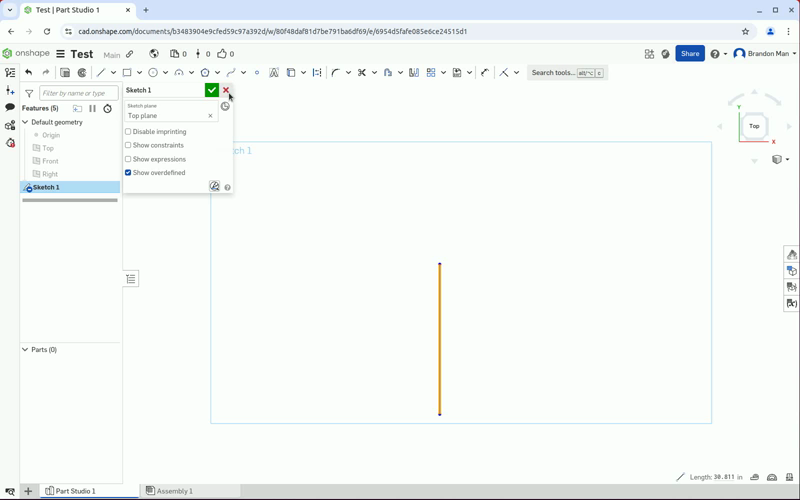
key(shift+h)
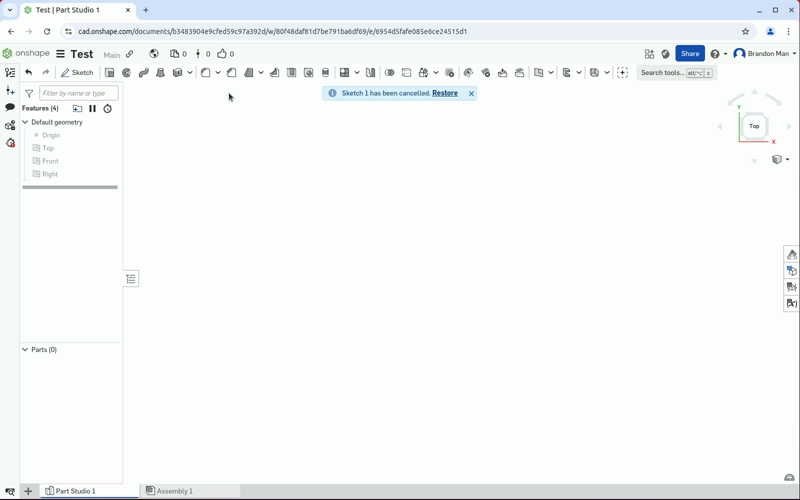
mouse_move(73, 352)
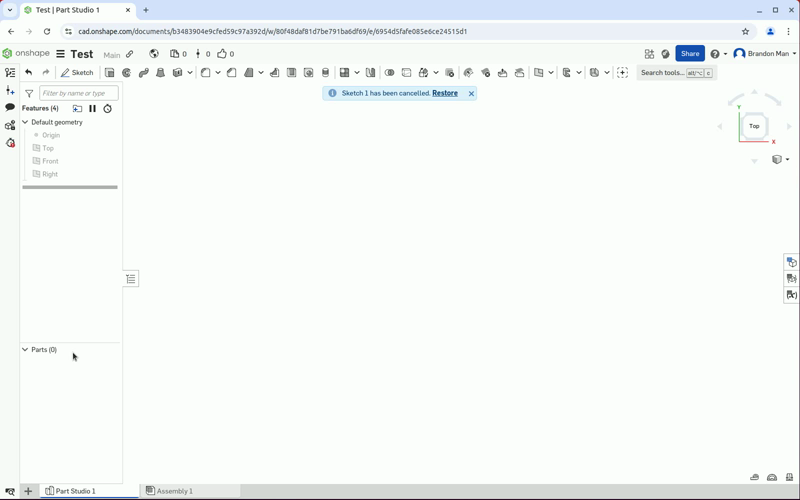
key(y)
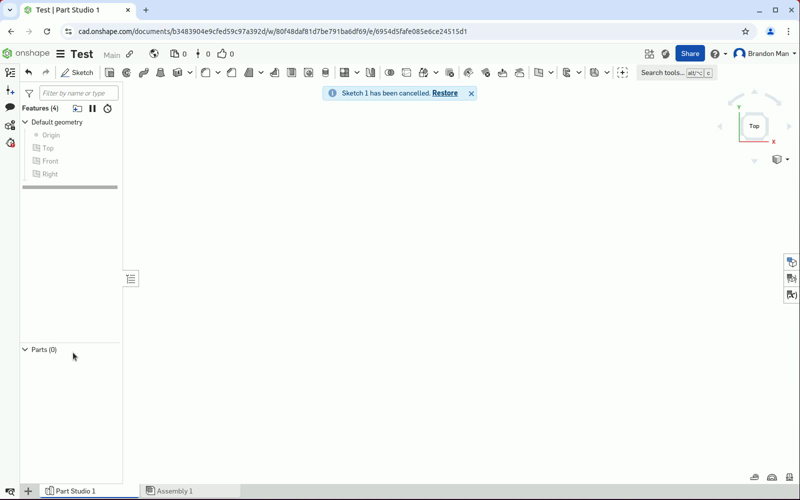
key(shift+p)
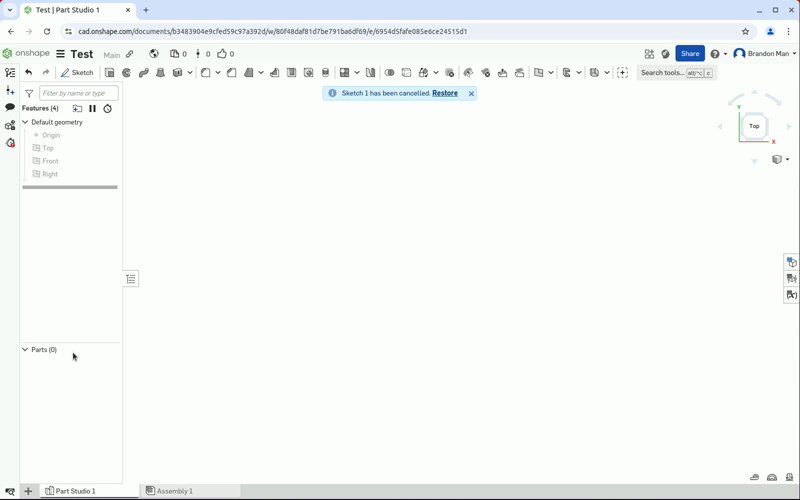
key(space)
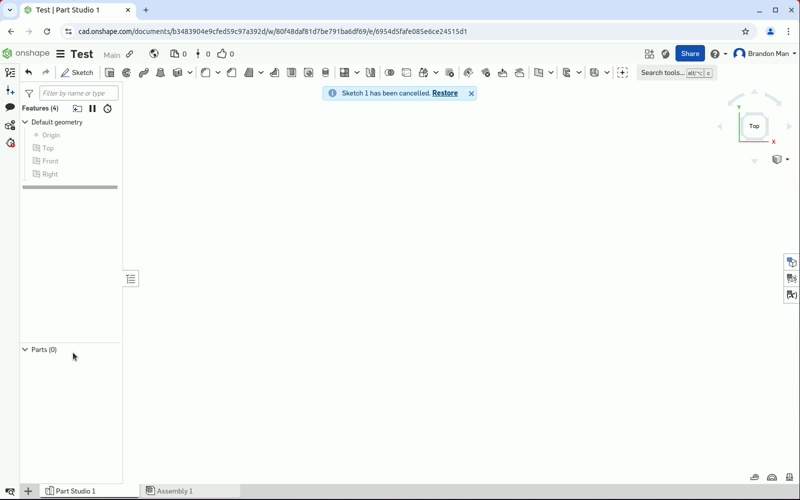
key_down(shift)
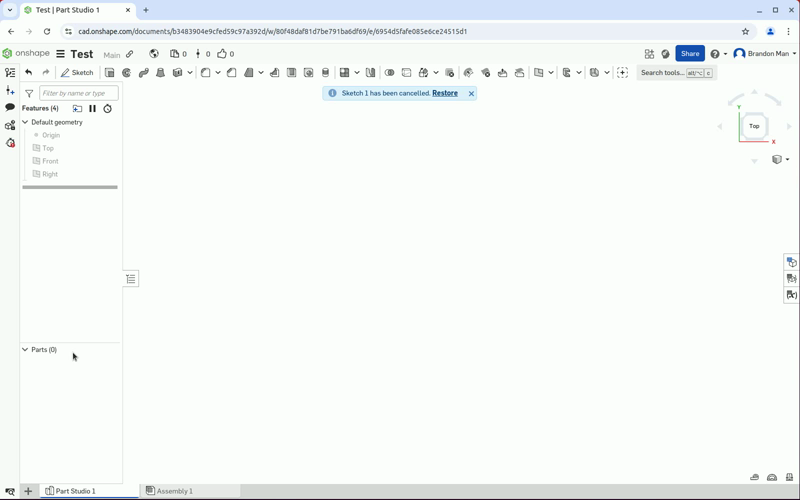
key(up)
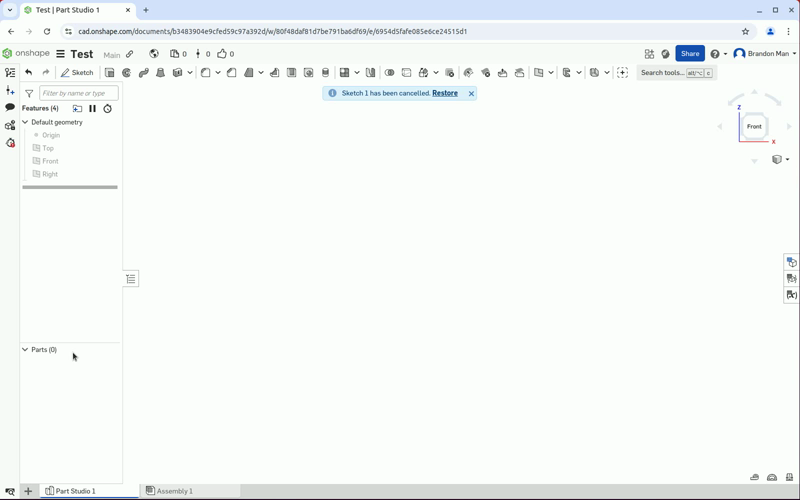
key_up(shift)
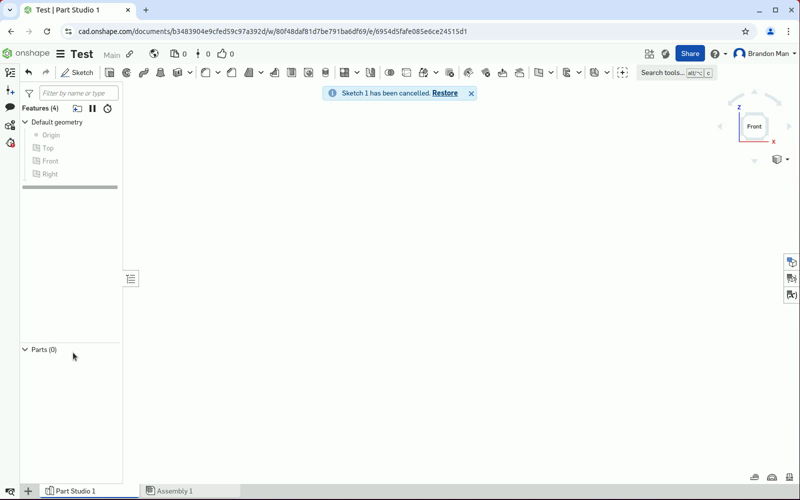
mouse_move(73, 352)
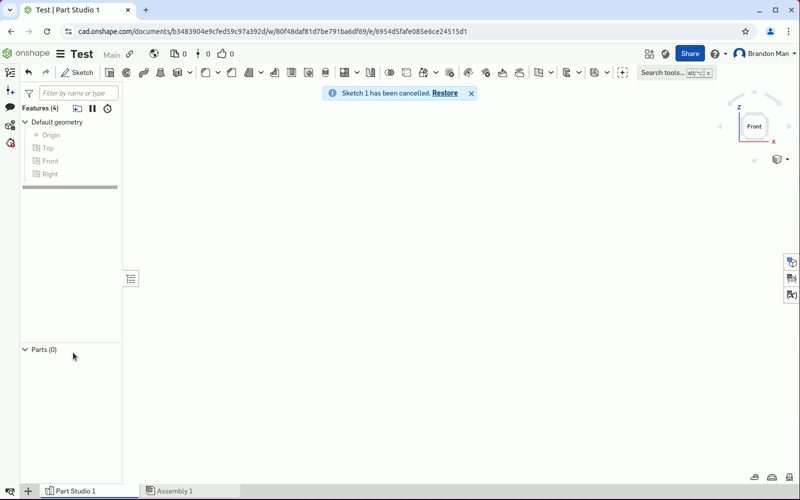
key(shift+y)
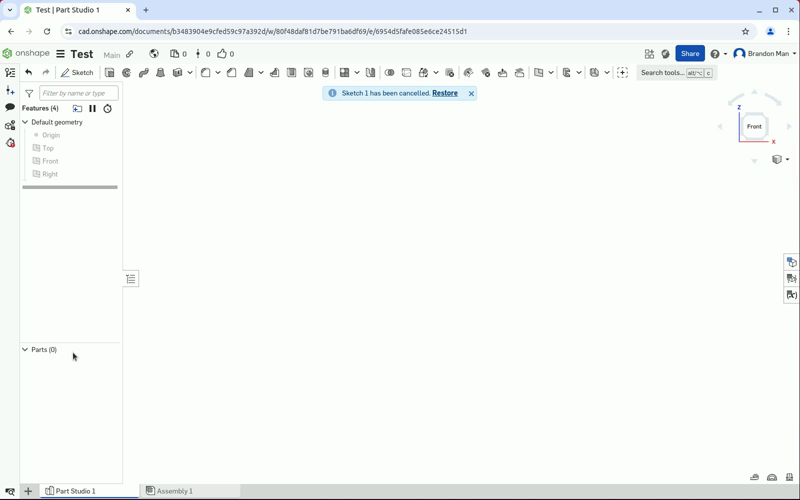
key(shift+s)
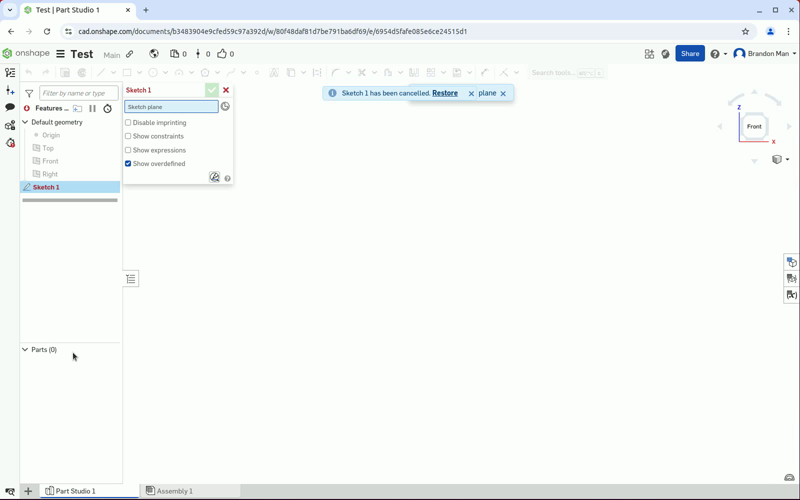
mouse_move(73, 163)
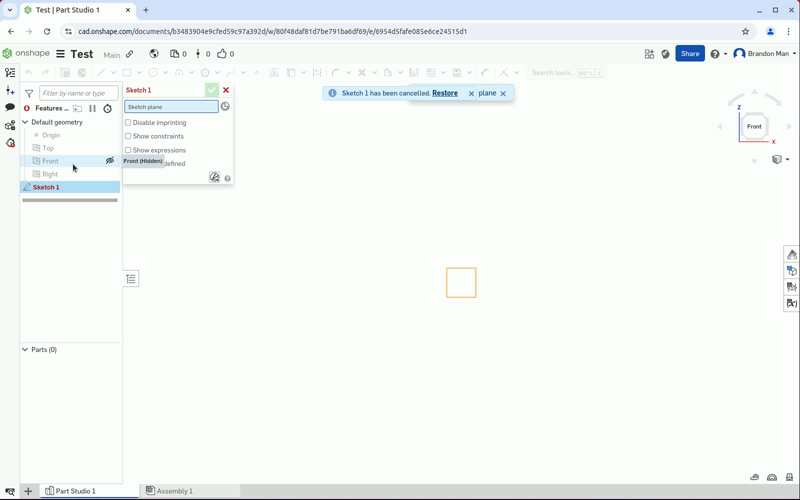
click(73, 163)
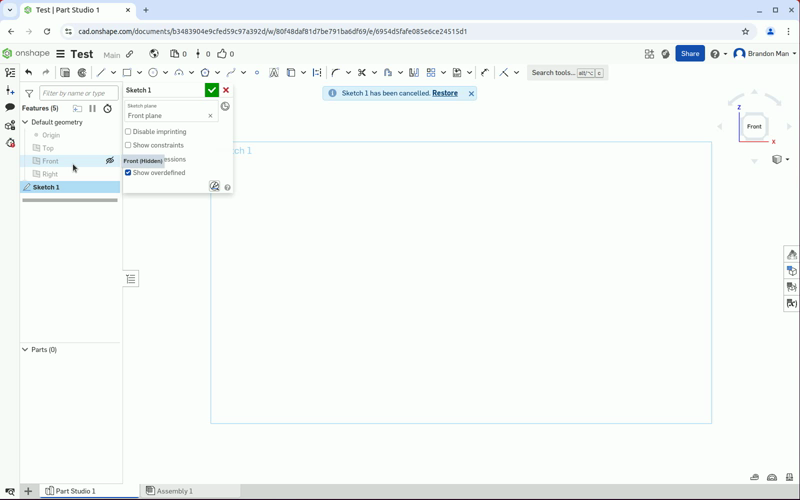
mouse_move(73, 352)
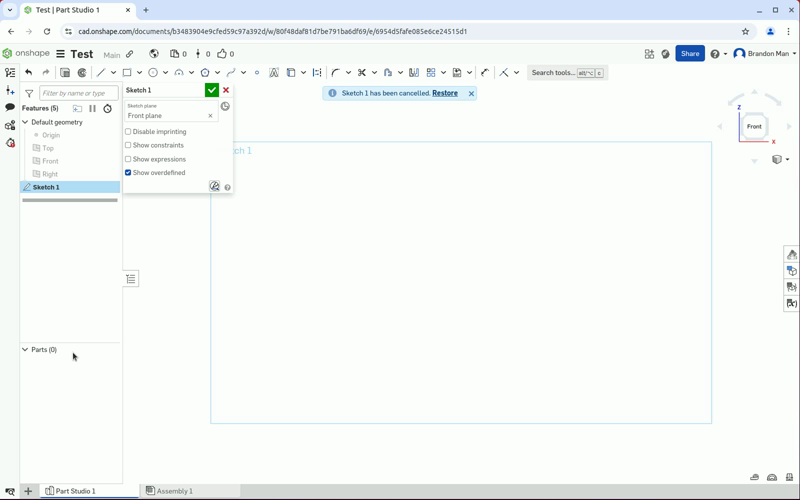
key(y)
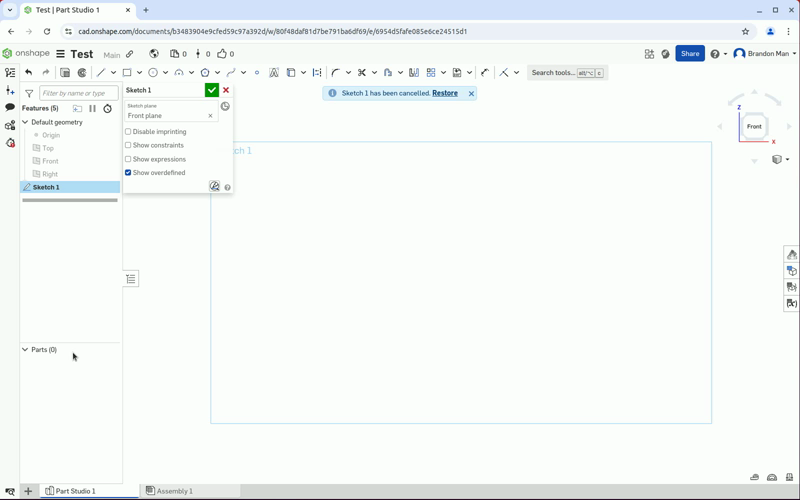
key(l)
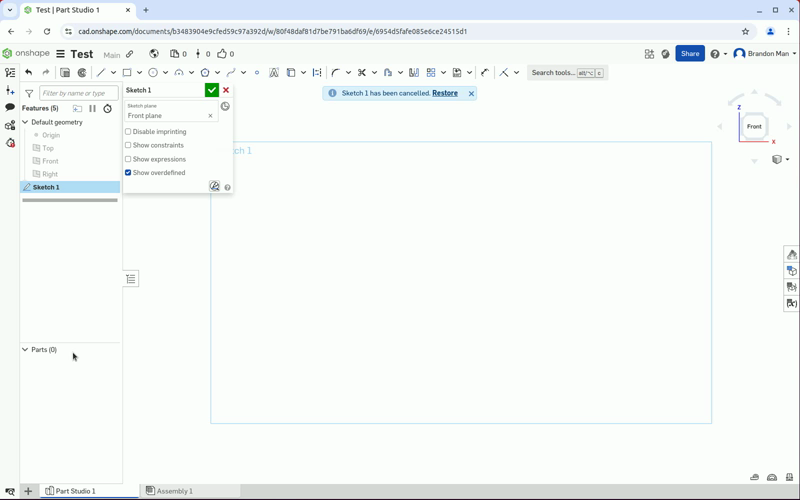
key_down(shift)
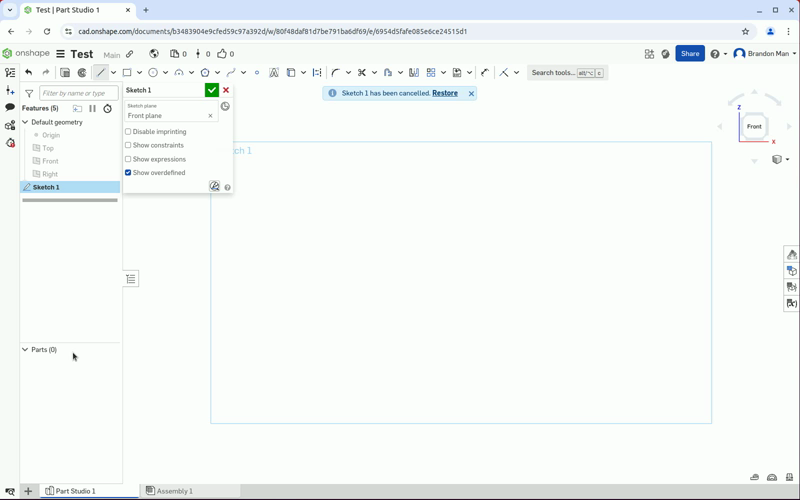
mouse_move(404, 330)
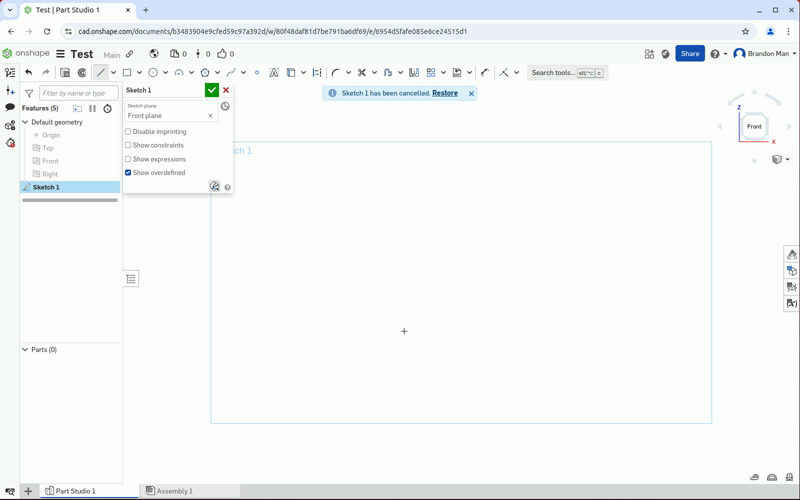
click(404, 330)
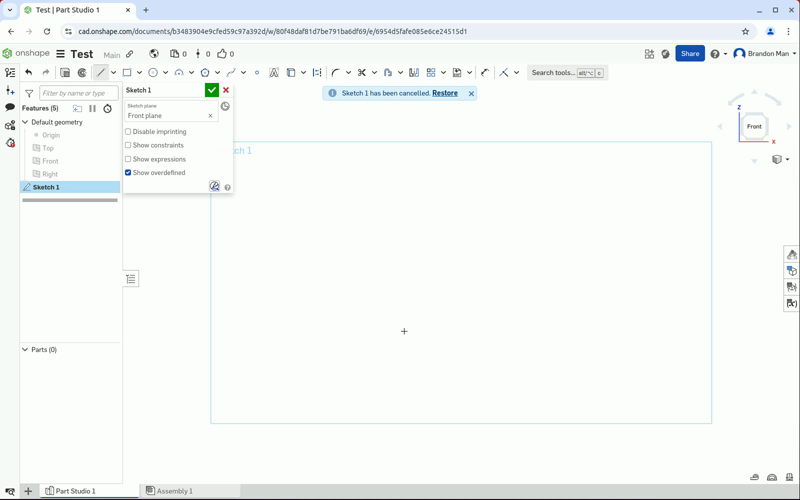
key_up(shift)
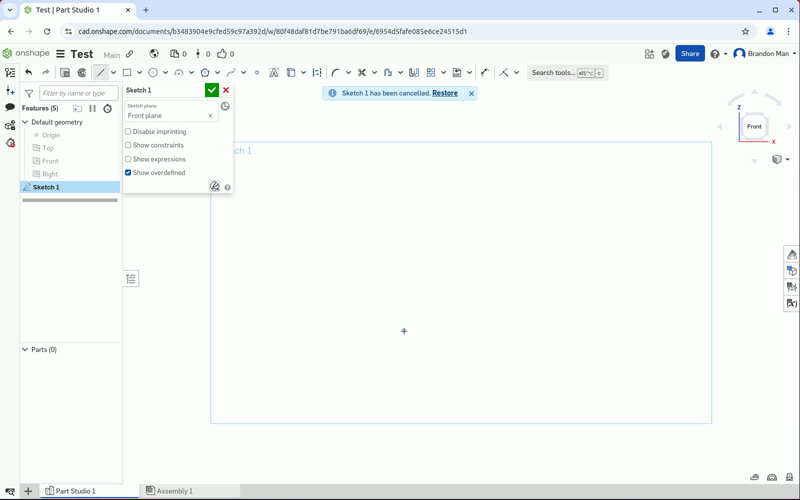
key_down(shift)
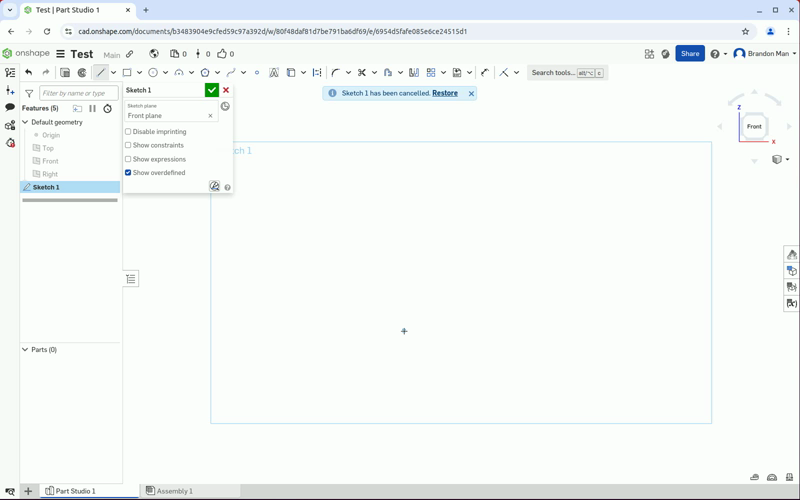
mouse_move(572, 330)
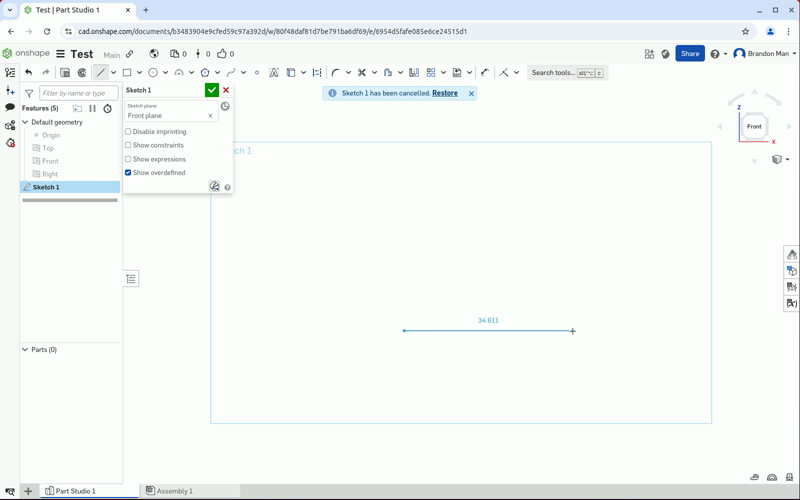
click(572, 330)
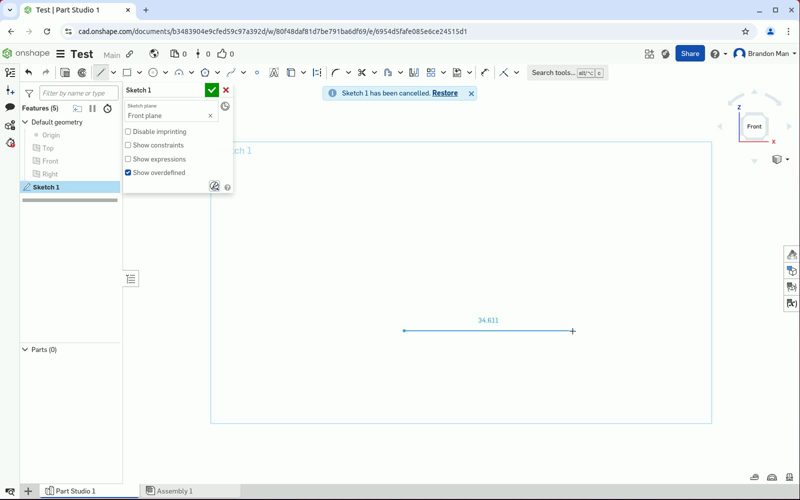
key_up(shift)
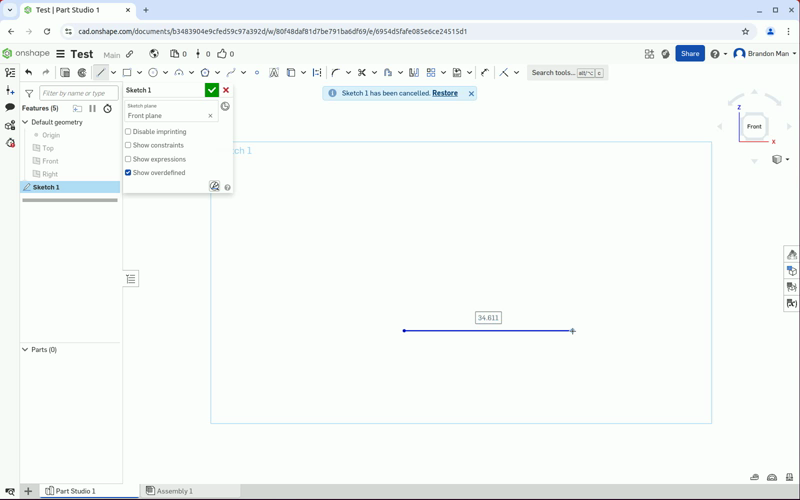
key_down(shift)
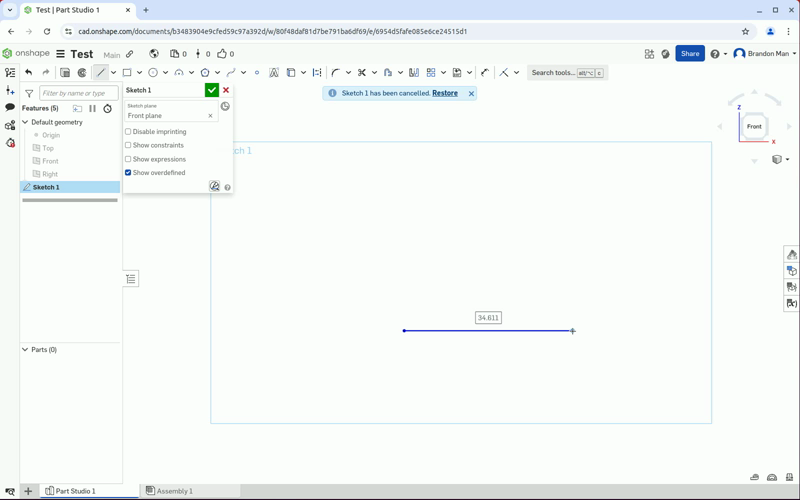
mouse_move(589, 330)
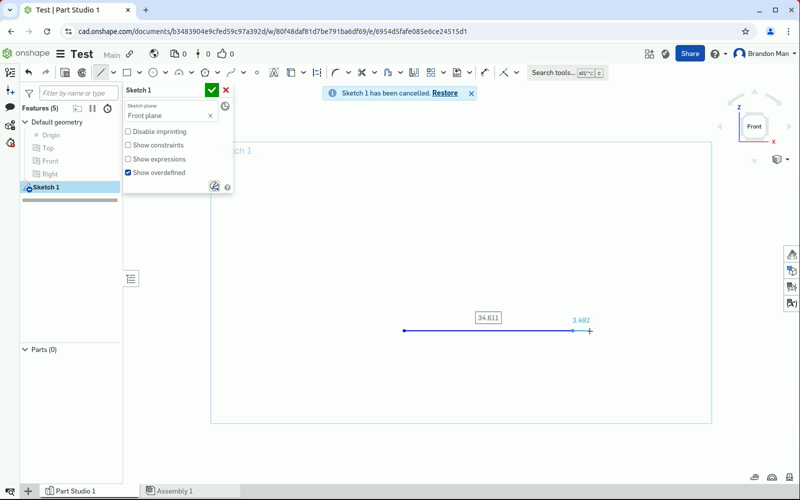
mouse_move(572, 274)
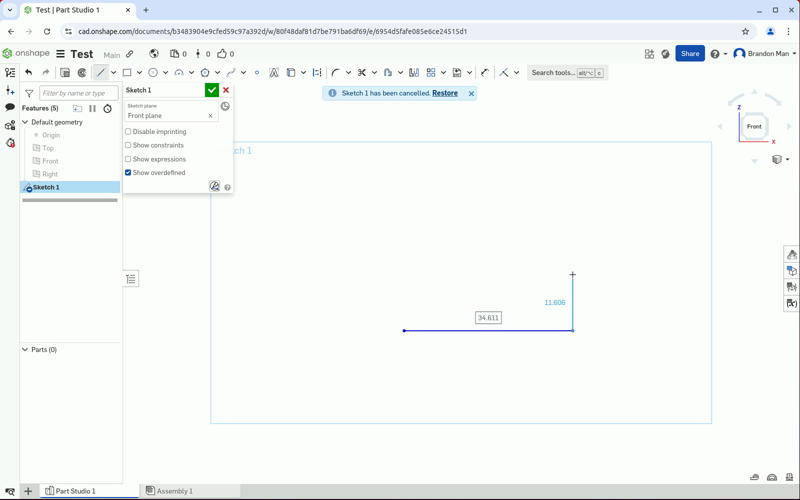
click(572, 274)
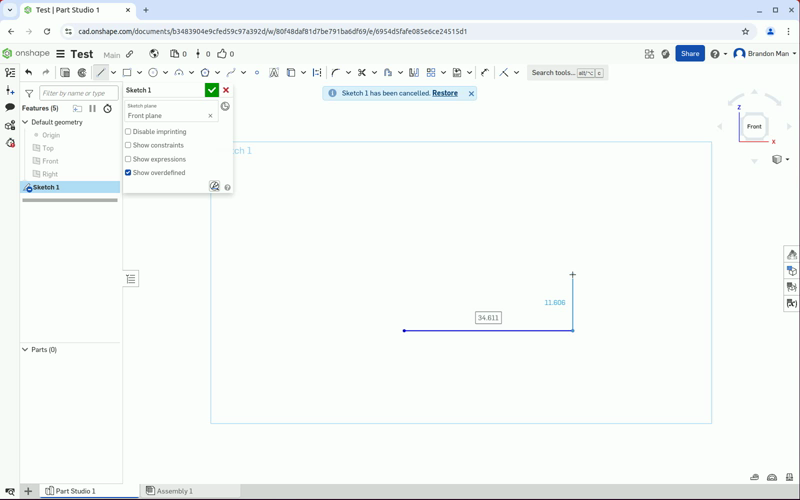
key_up(shift)
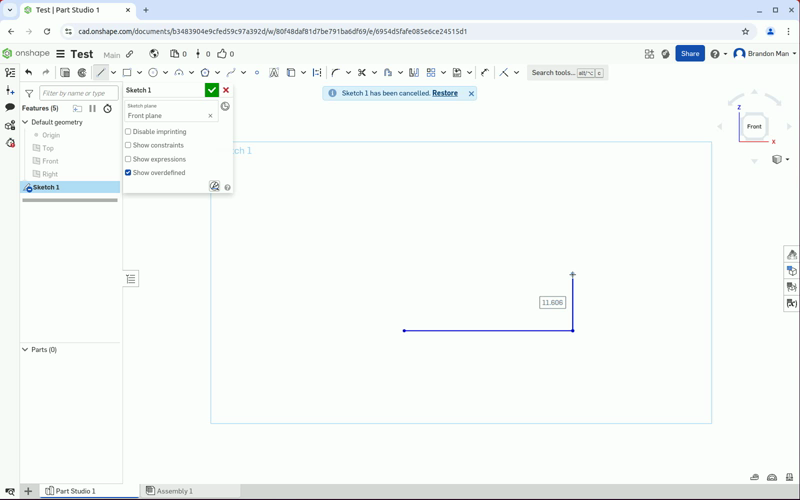
key_down(shift)
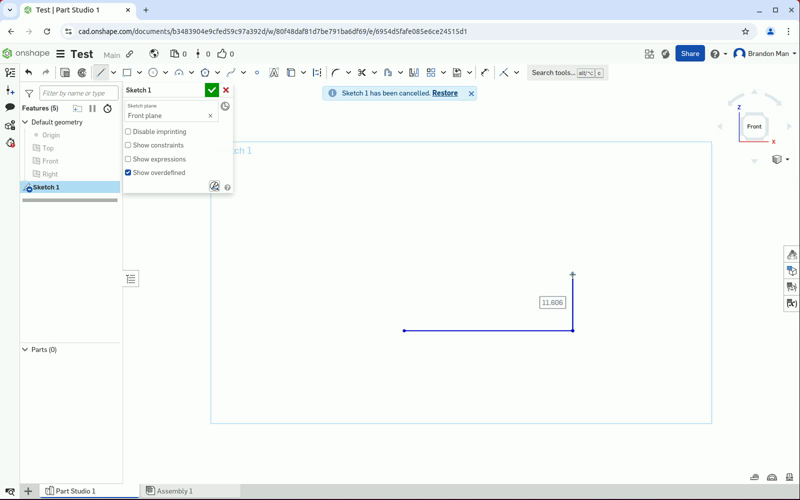
mouse_move(461, 274)
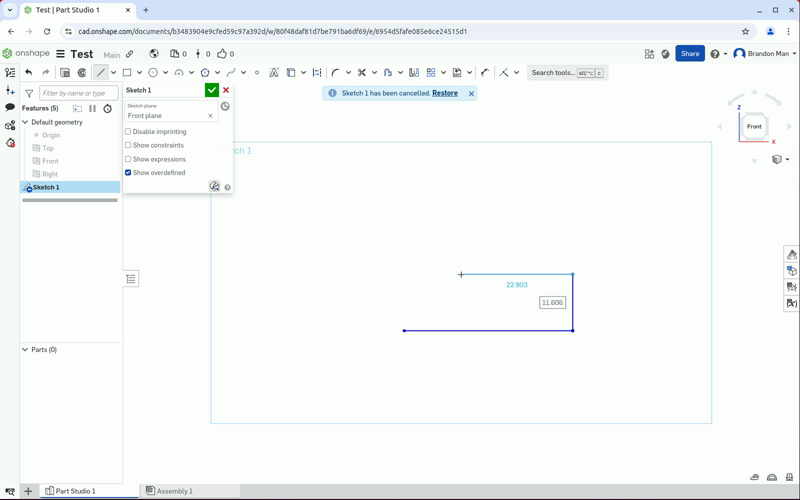
click(461, 274)
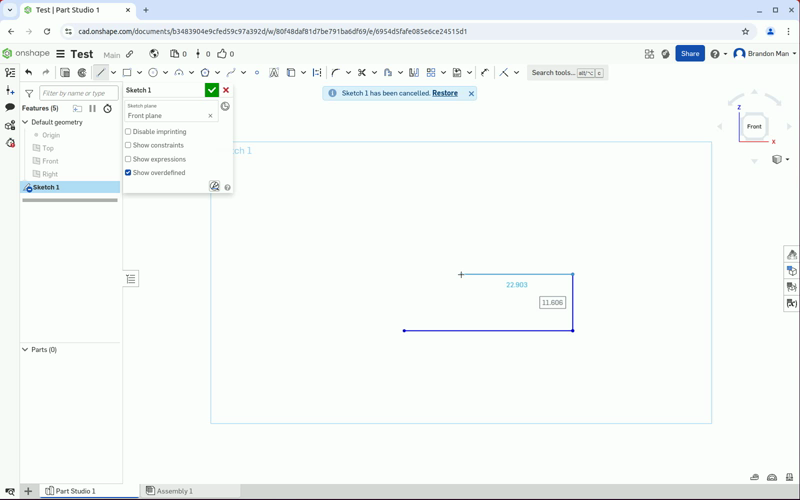
key_up(shift)
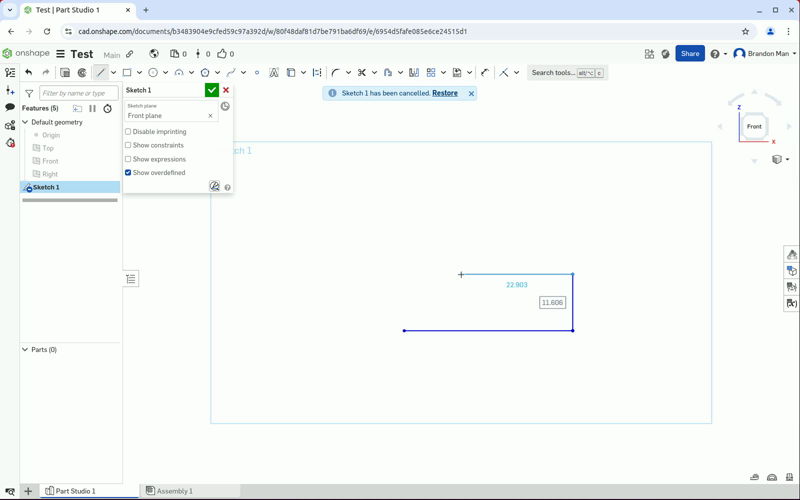
key_down(shift)
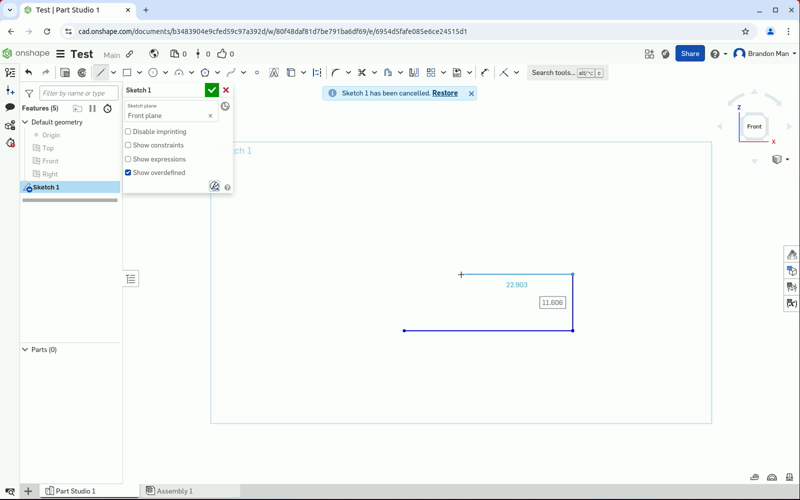
mouse_move(491, 274)
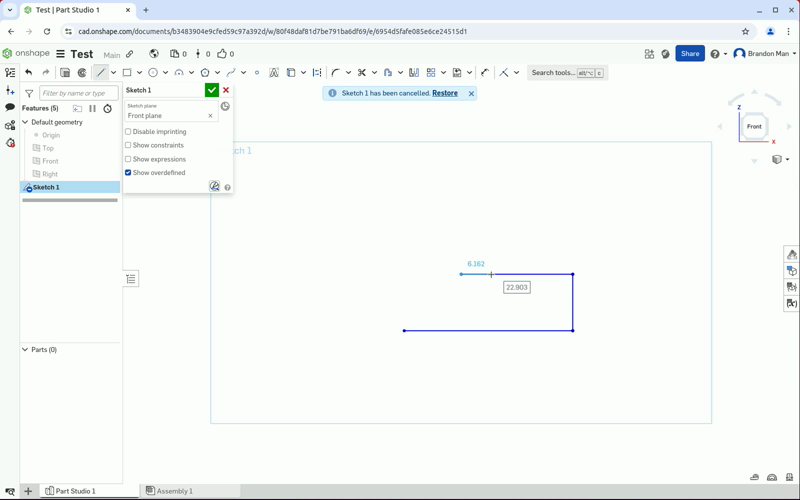
mouse_move(404, 274)
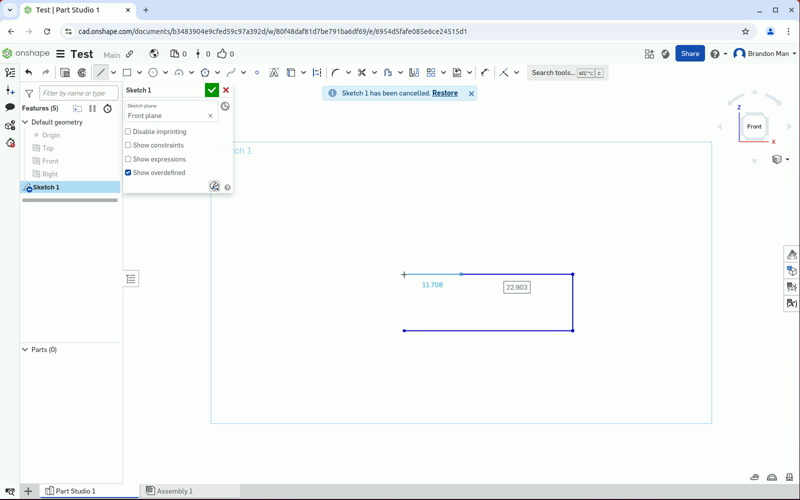
click(404, 274)
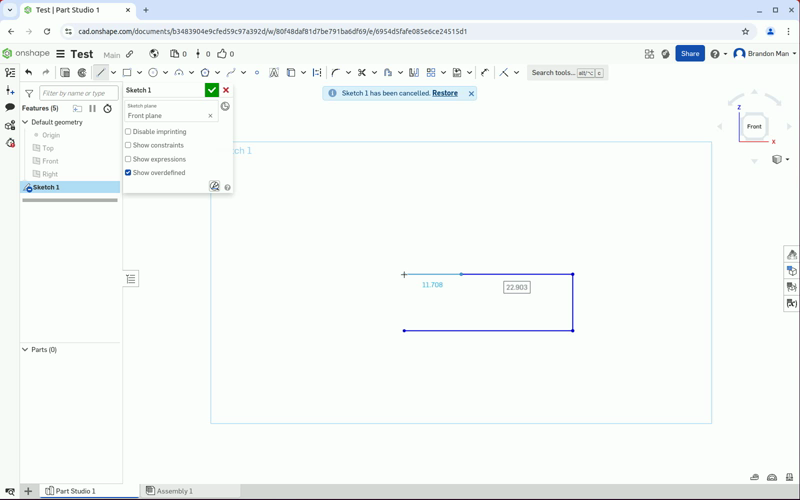
key_up(shift)
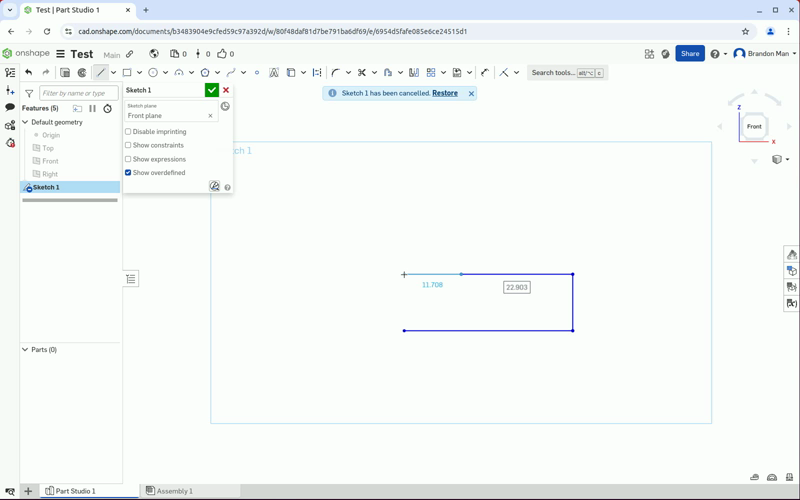
mouse_move(434, 274)
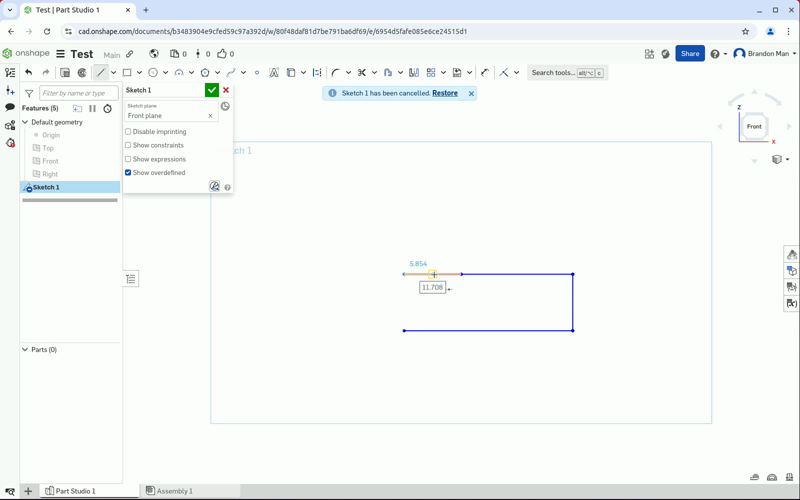
key_down(shift)
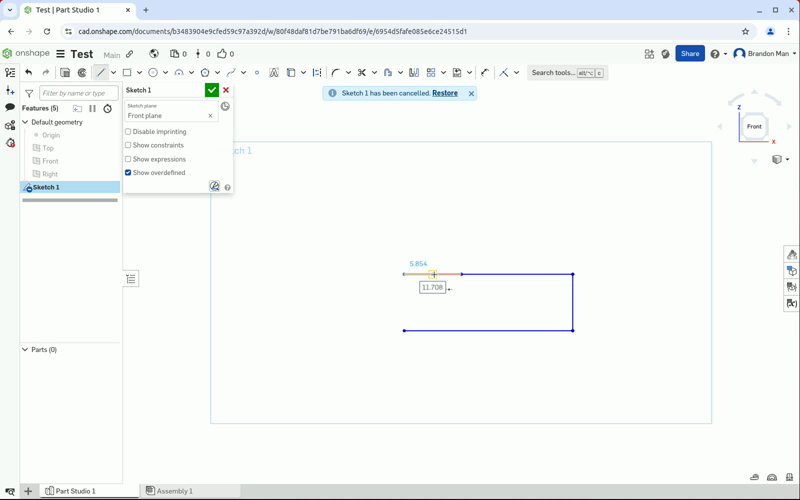
mouse_move(404, 330)
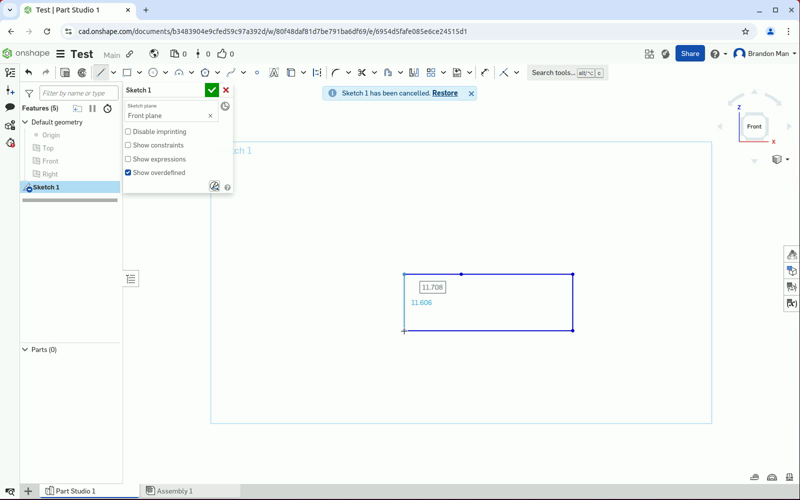
key_up(shift)
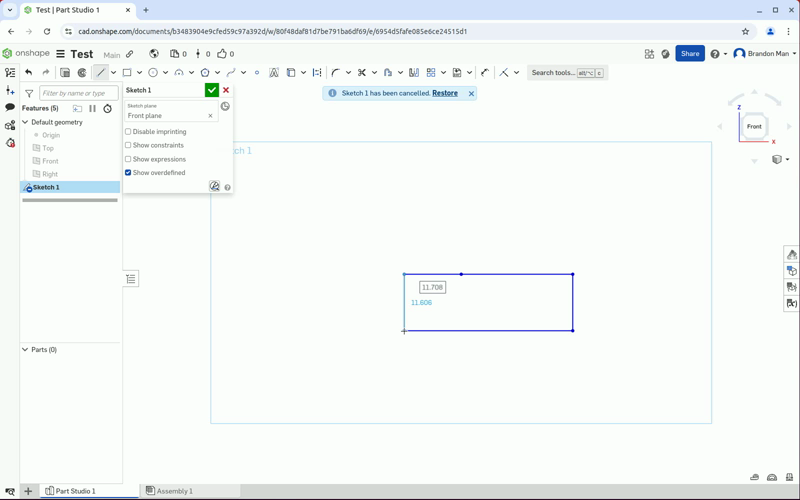
click(404, 330)
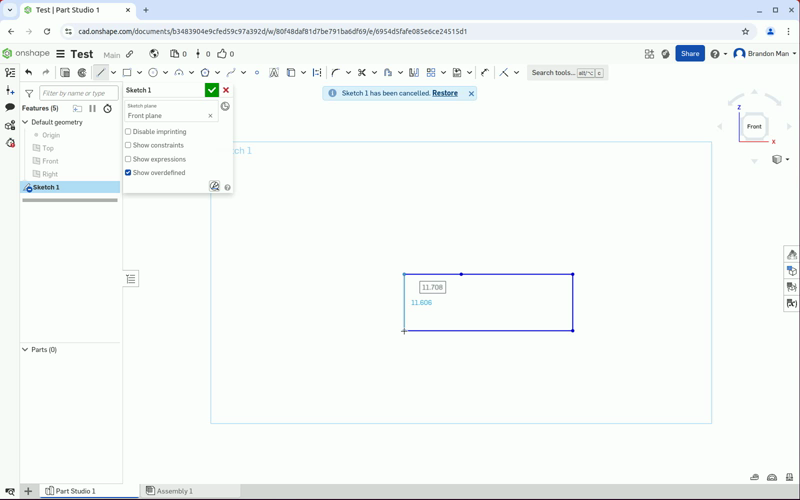
key(esc)
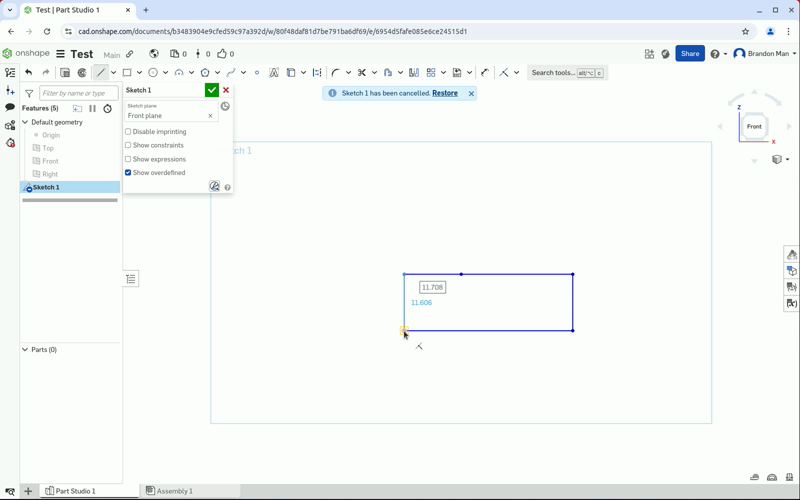
mouse_move(432, 304)
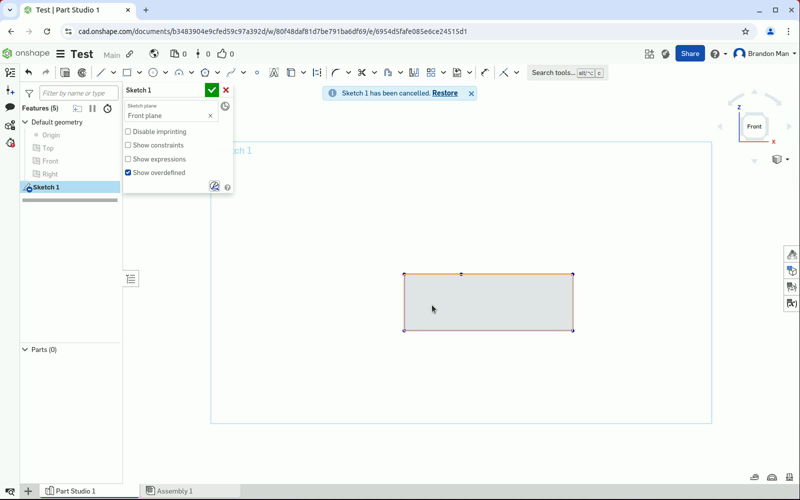
click(432, 304)
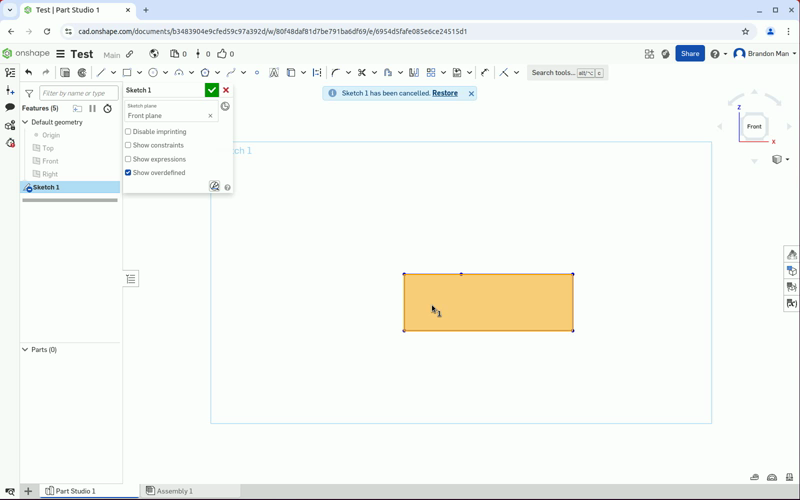
mouse_move(73, 352)
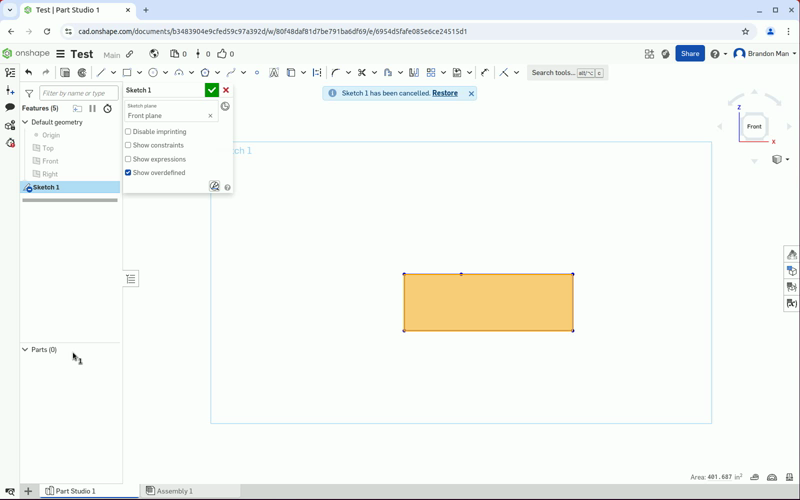
key(shift+y)
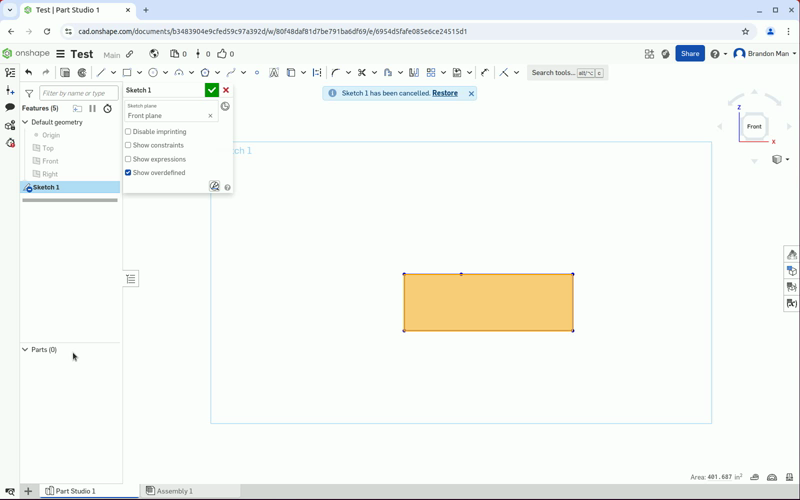
key(shift+e)
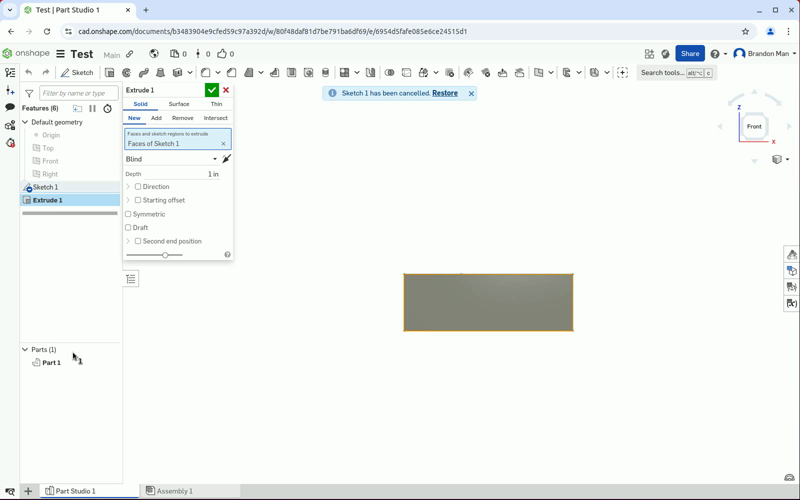
mouse_move(143, 106)
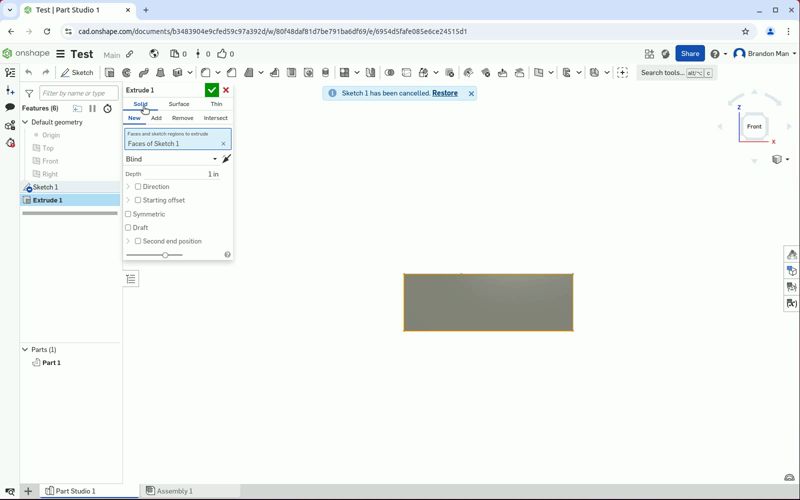
click(143, 106)
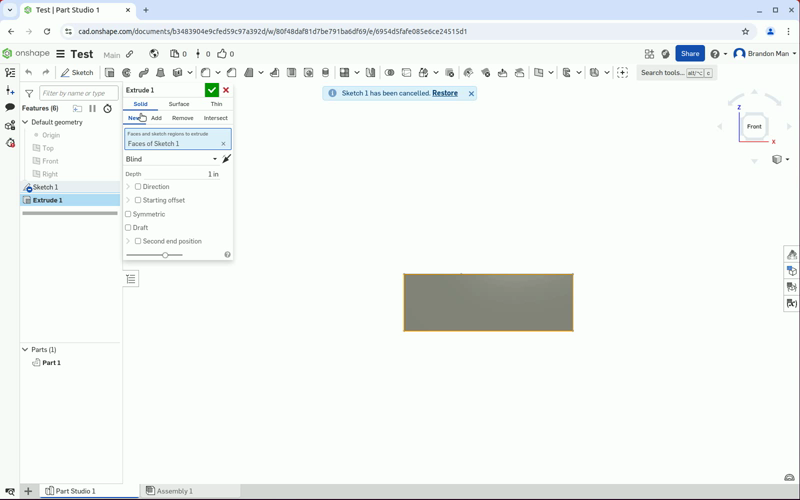
mouse_move(137, 120)
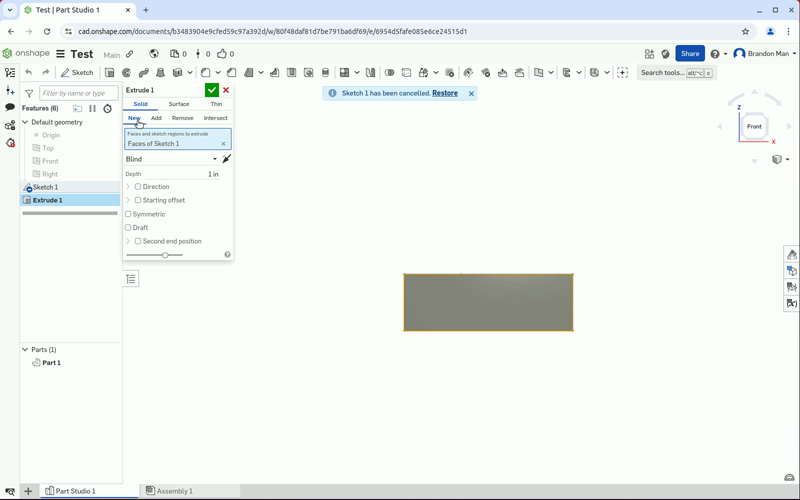
click(137, 120)
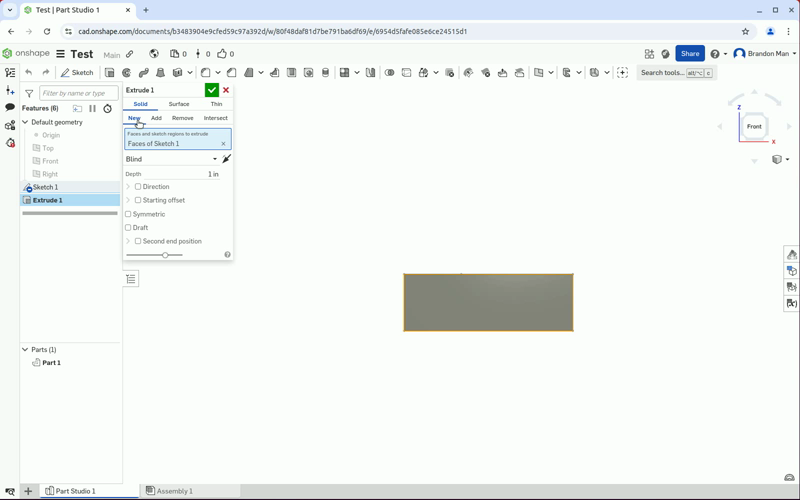
key(tab, 4)
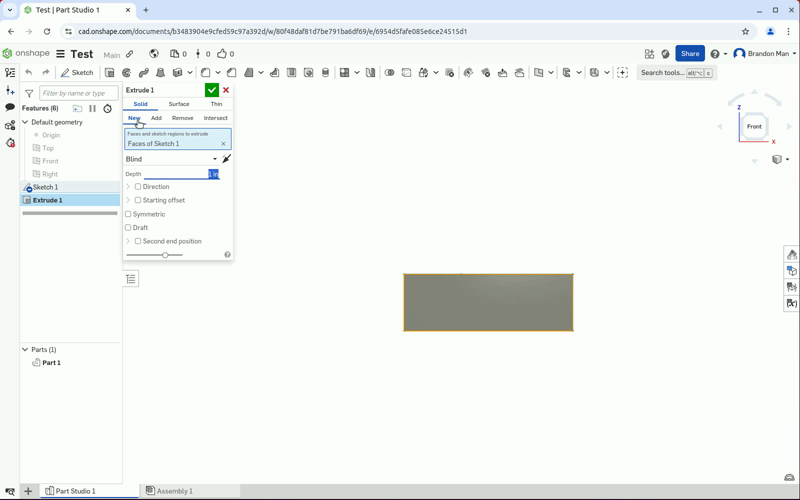
text(11.554)
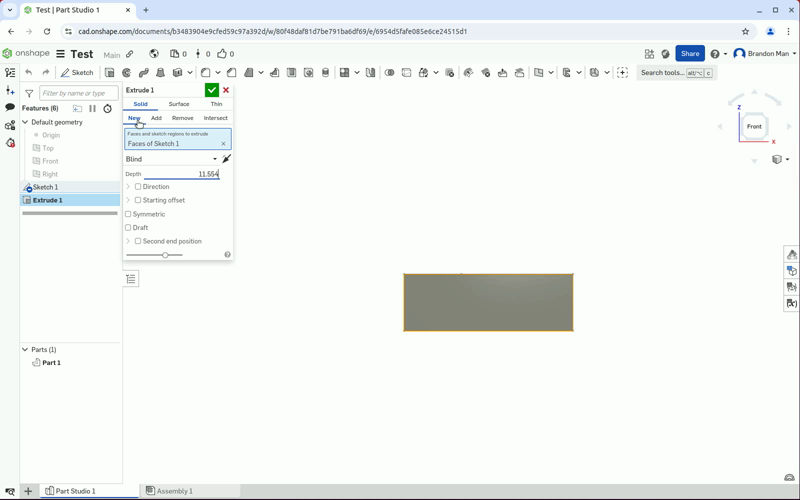
key(enter)
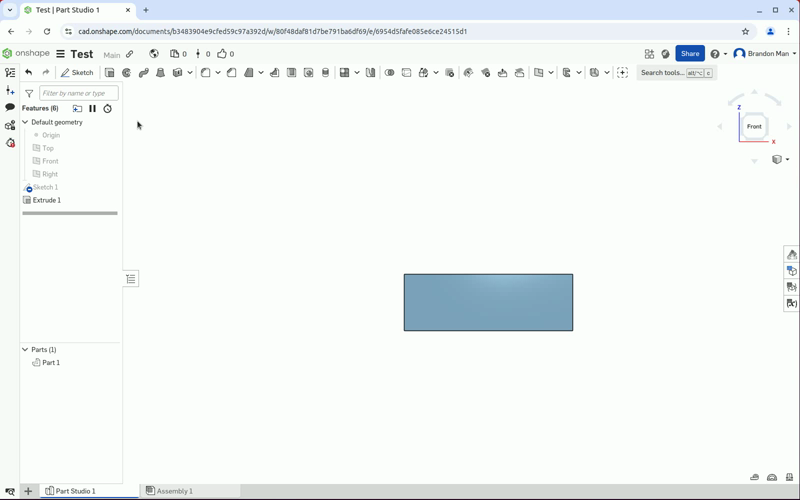
key(shift+h)
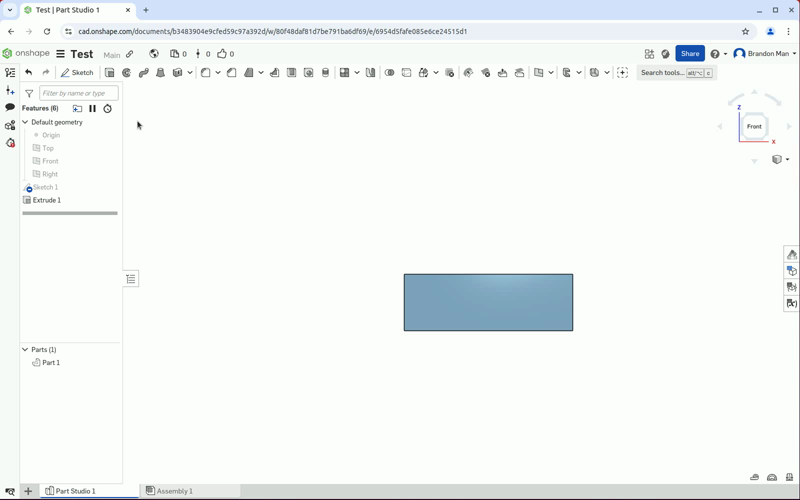
key(shift+h)
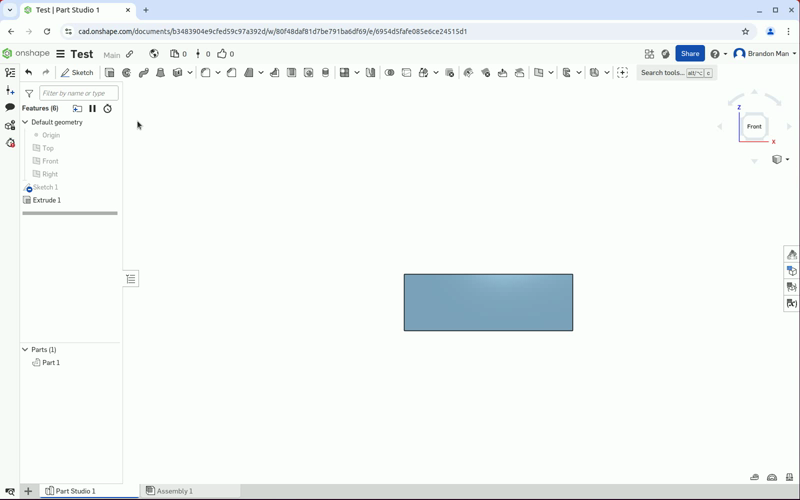
mouse_move(73, 189)
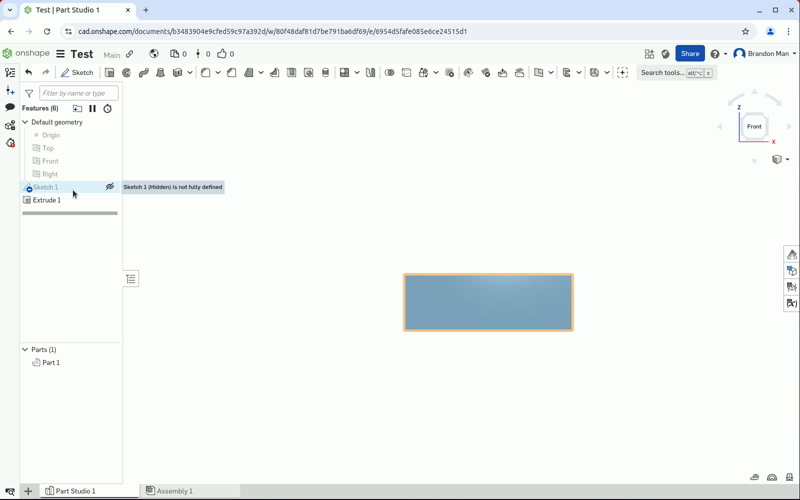
click(73, 189)
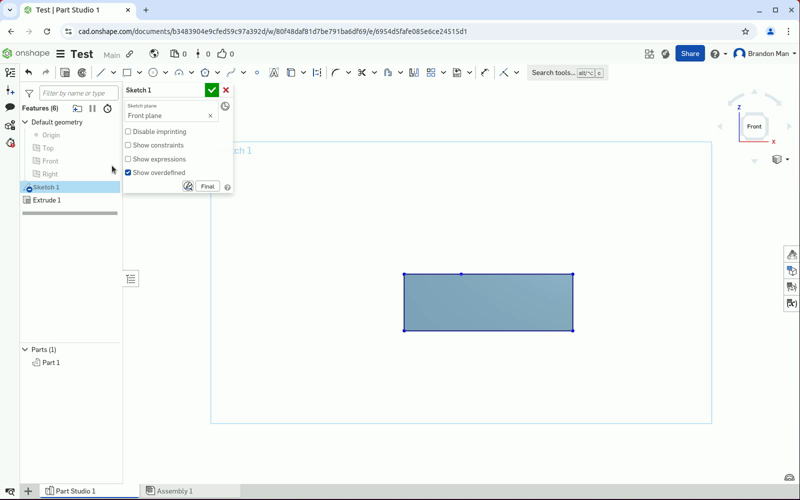
mouse_move(229, 92)
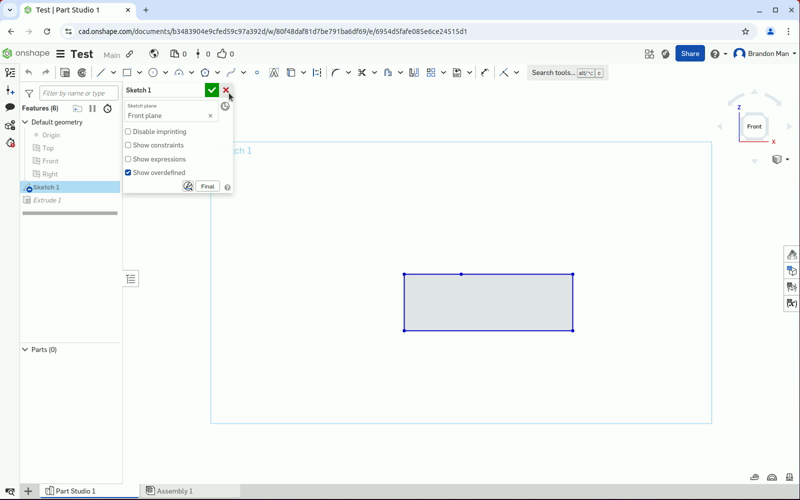
click(229, 92)
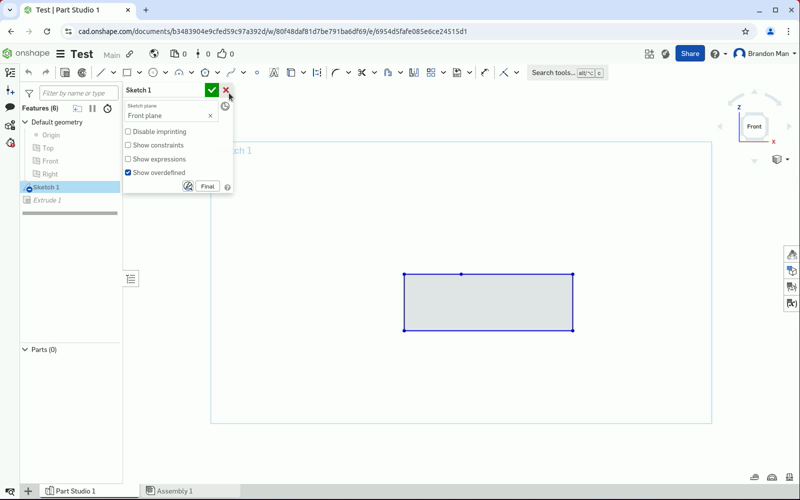
key(shift+s)
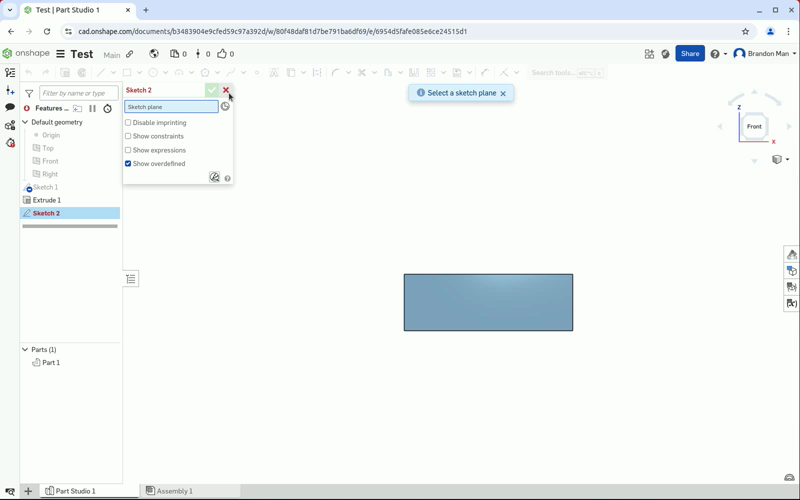
mouse_move(73, 163)
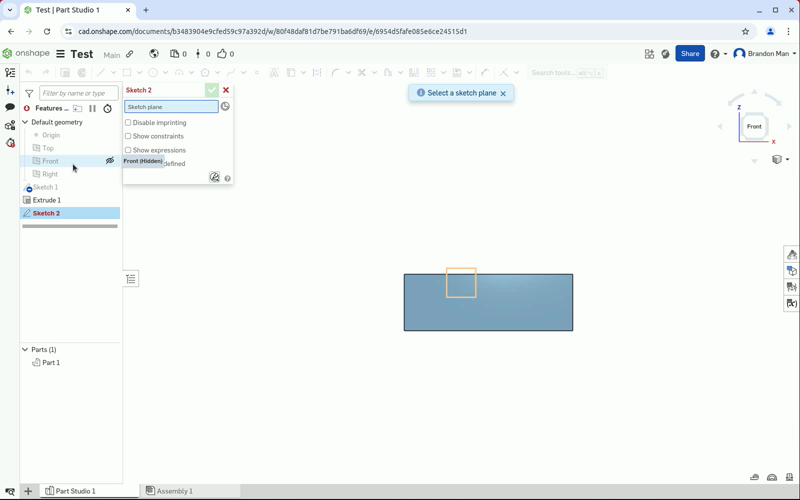
click(73, 163)
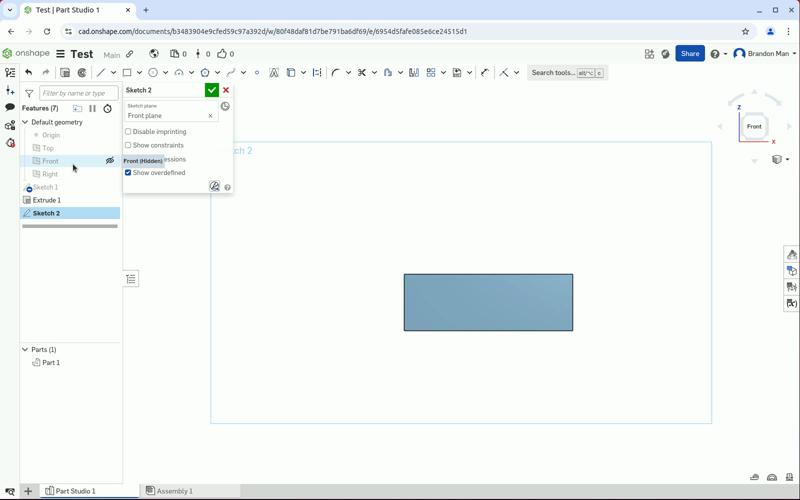
mouse_move(73, 352)
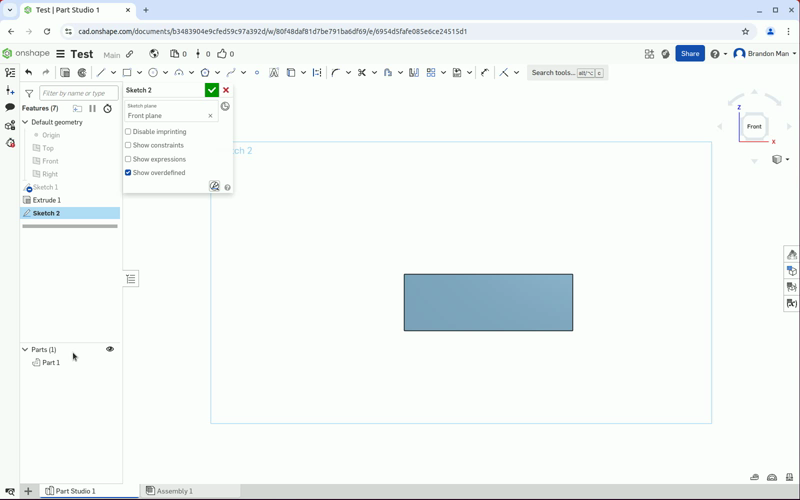
key(y)
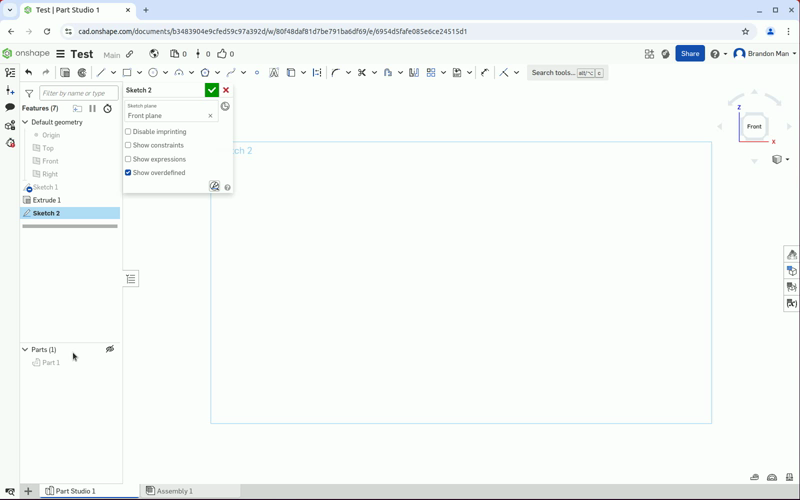
key(l)
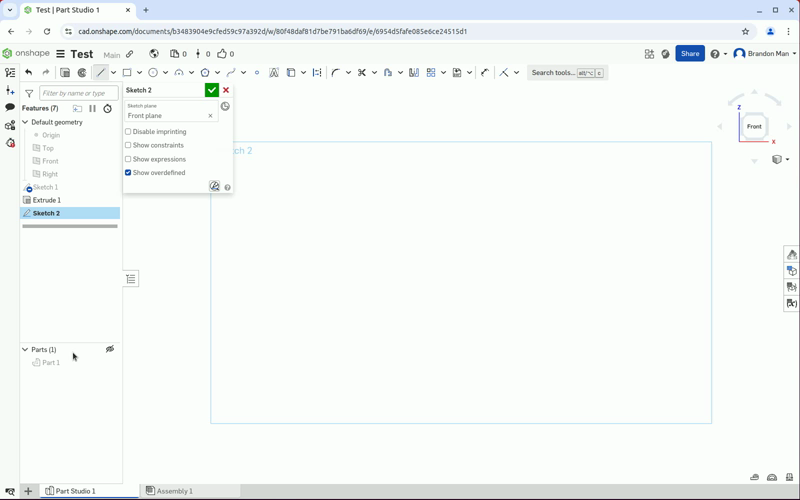
key_down(shift)
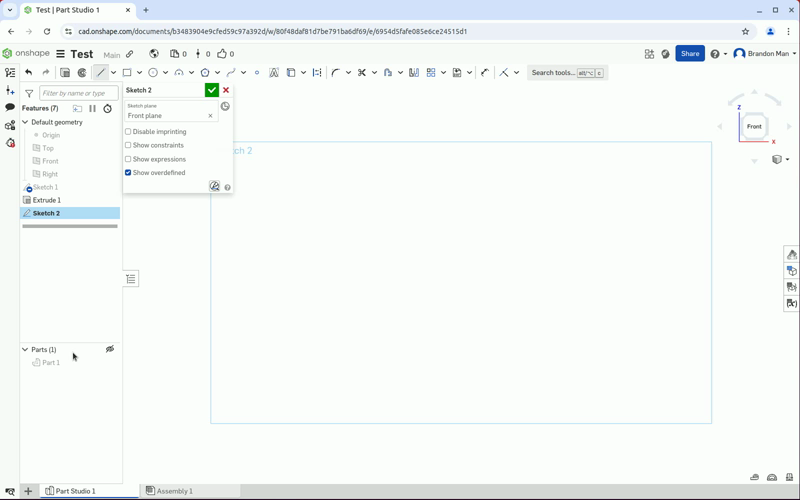
mouse_move(404, 274)
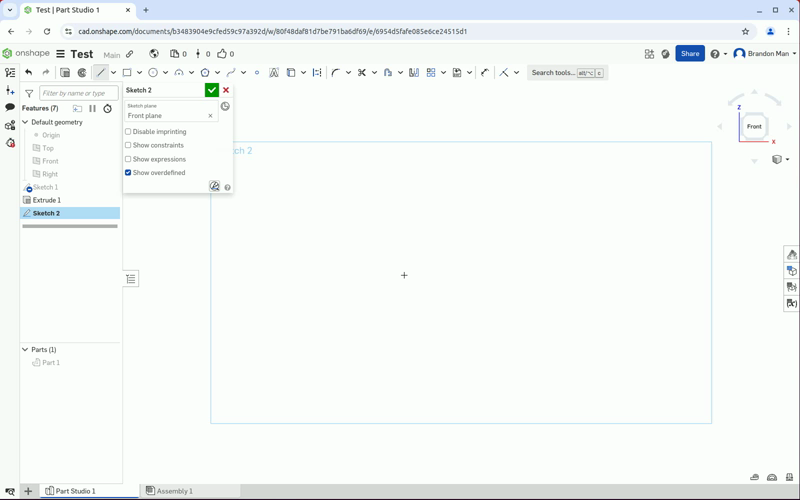
click(404, 274)
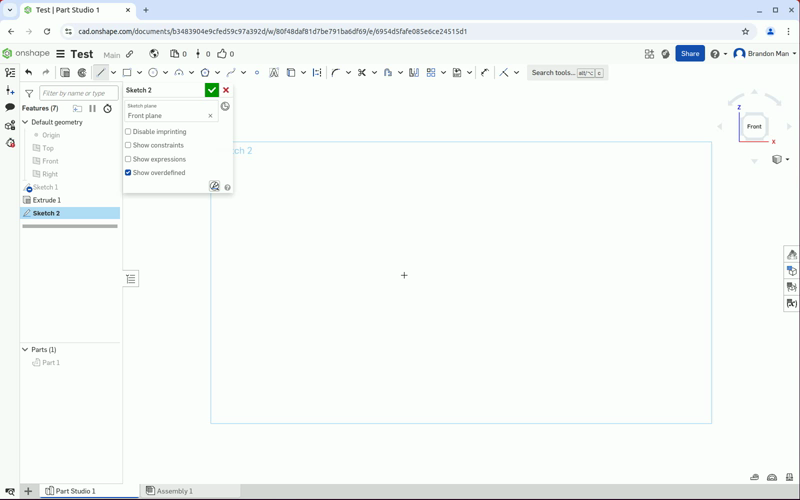
key_up(shift)
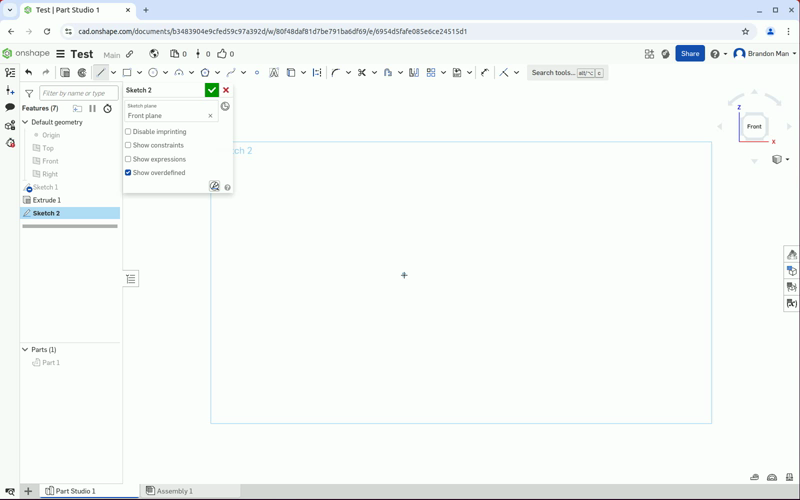
key_down(shift)
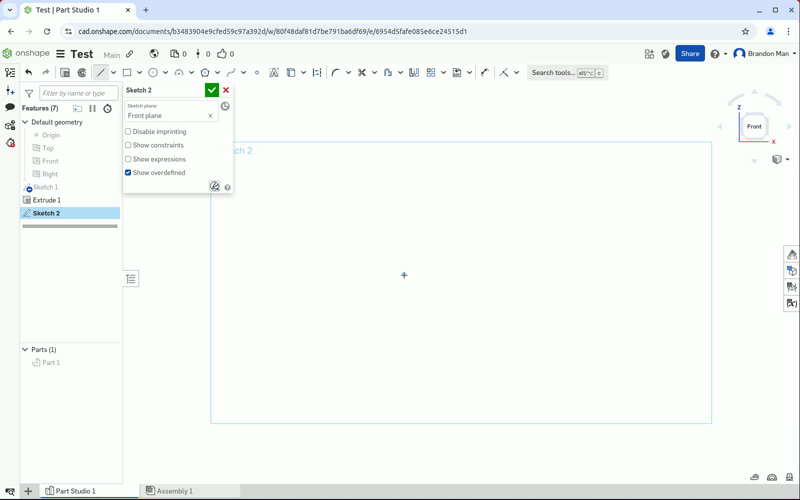
mouse_move(434, 274)
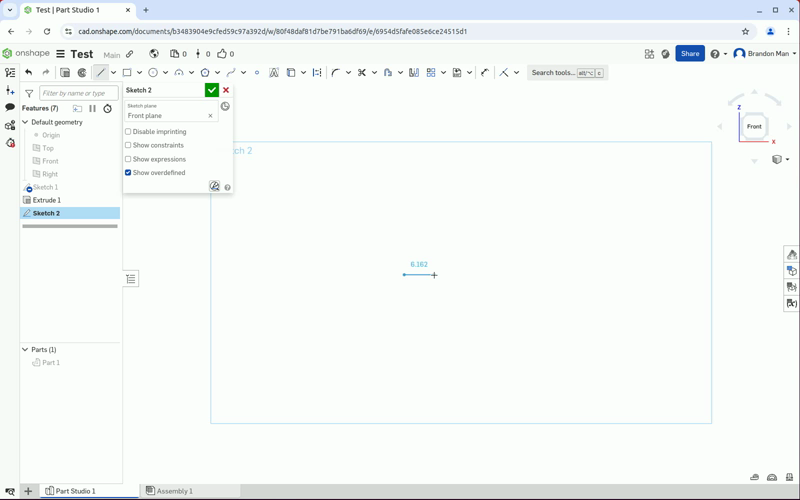
mouse_move(460, 274)
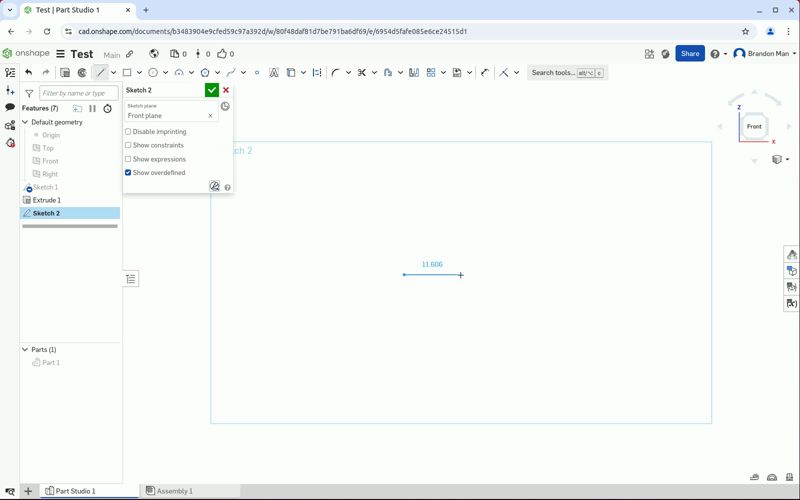
click(460, 274)
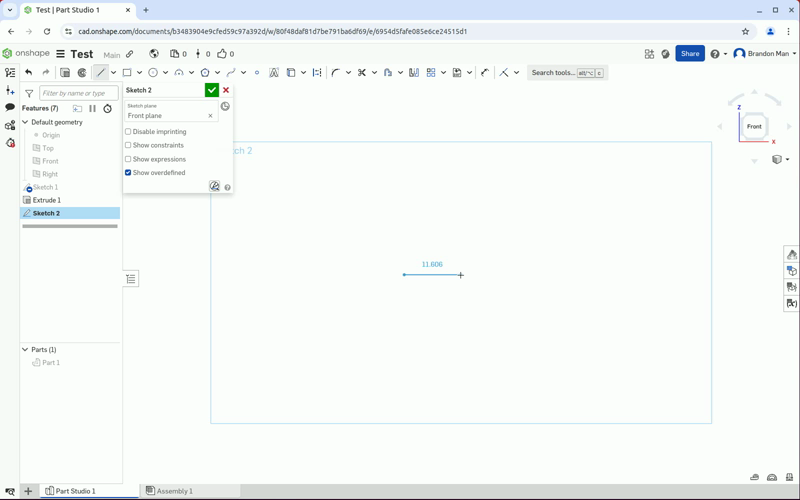
key_up(shift)
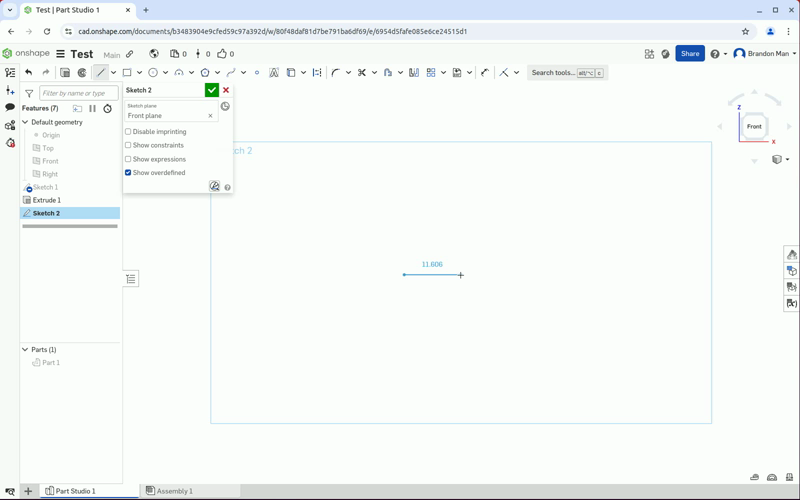
key_down(shift)
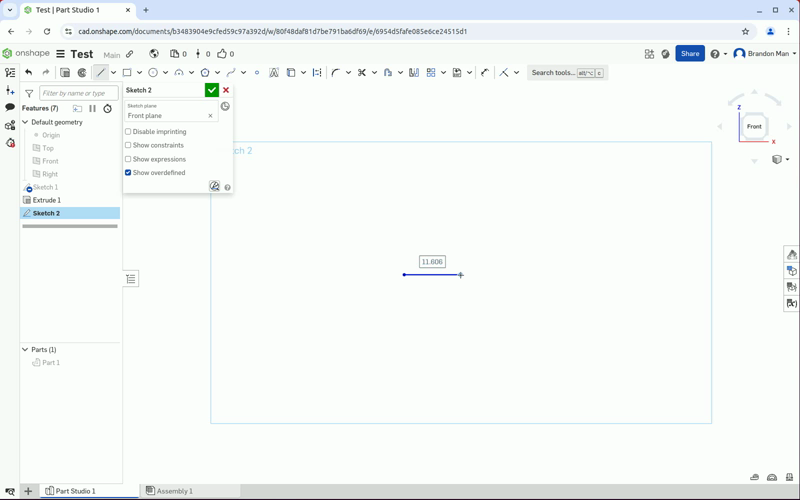
mouse_move(460, 189)
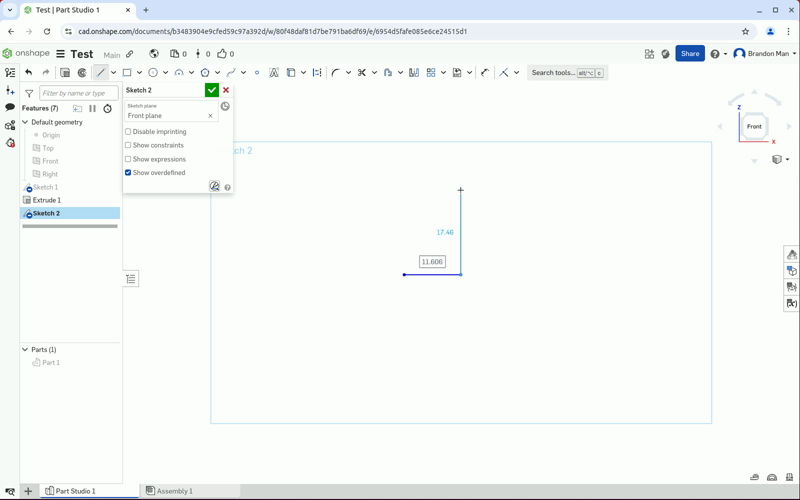
click(460, 189)
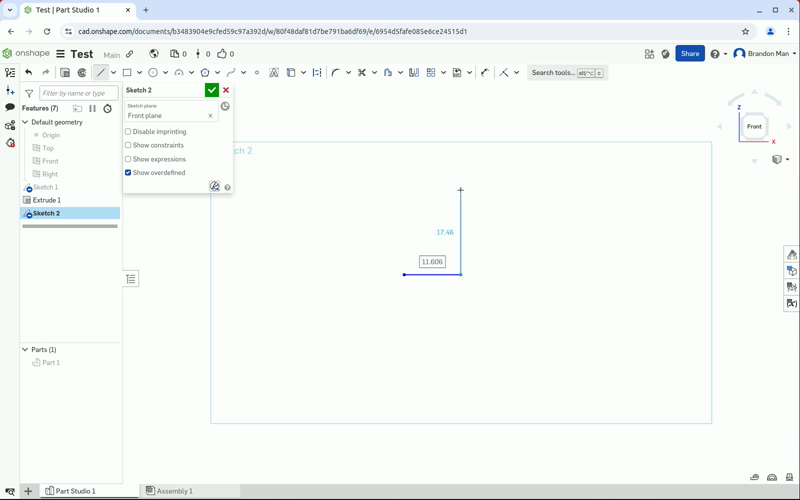
key_up(shift)
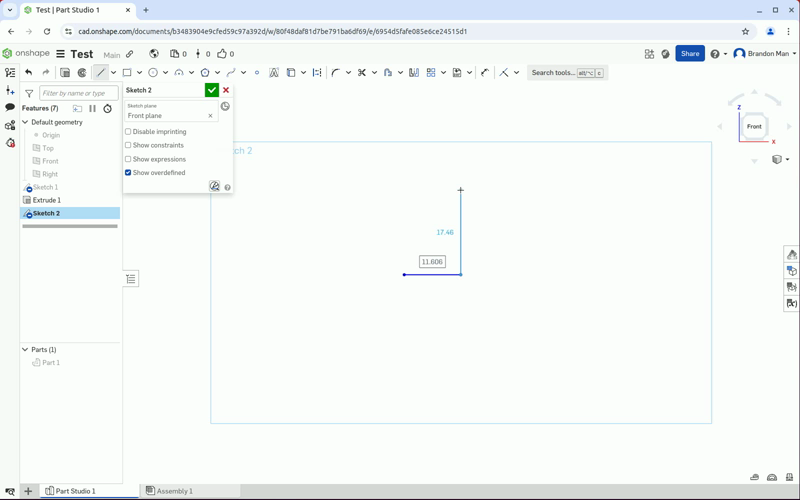
key_down(shift)
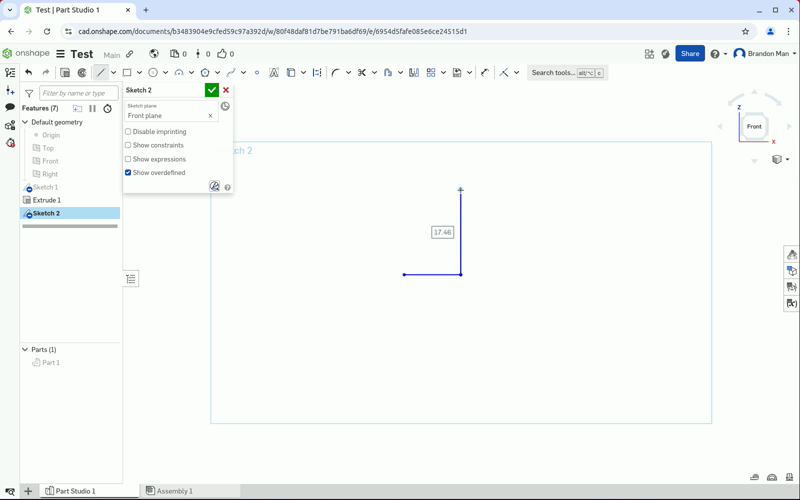
mouse_move(490, 189)
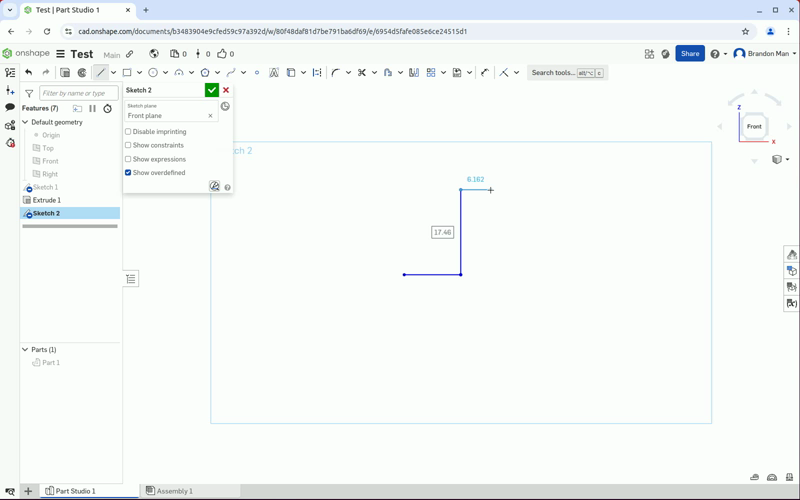
mouse_move(404, 189)
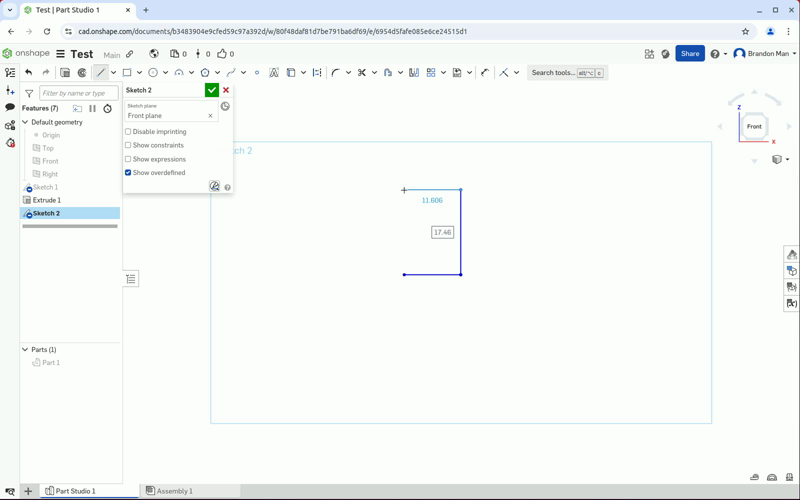
click(404, 189)
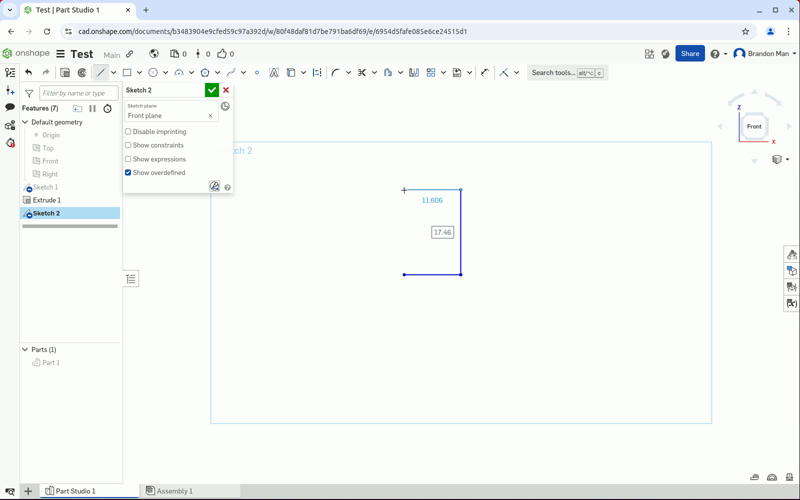
key_up(shift)
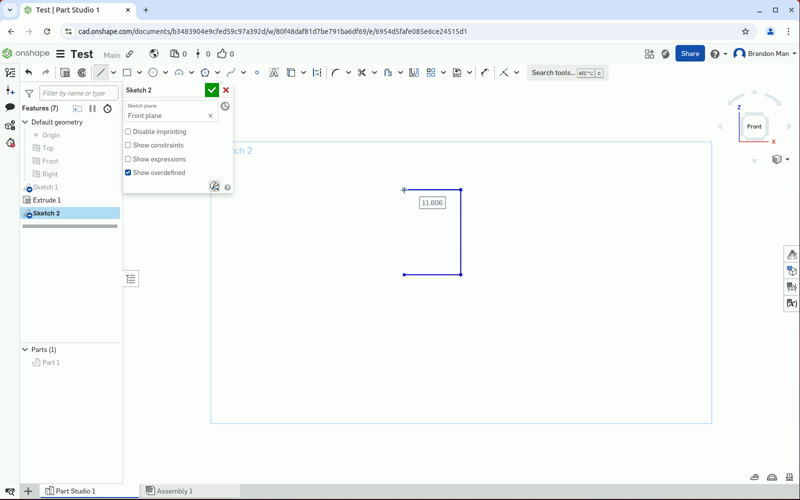
key_down(shift)
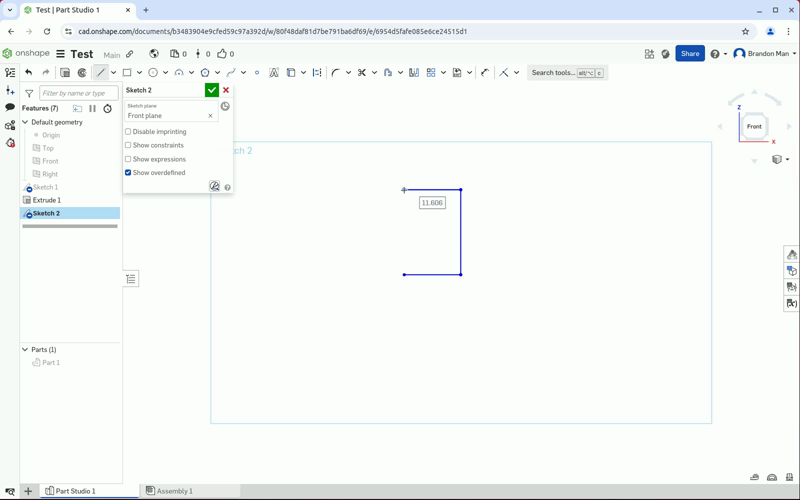
mouse_move(404, 274)
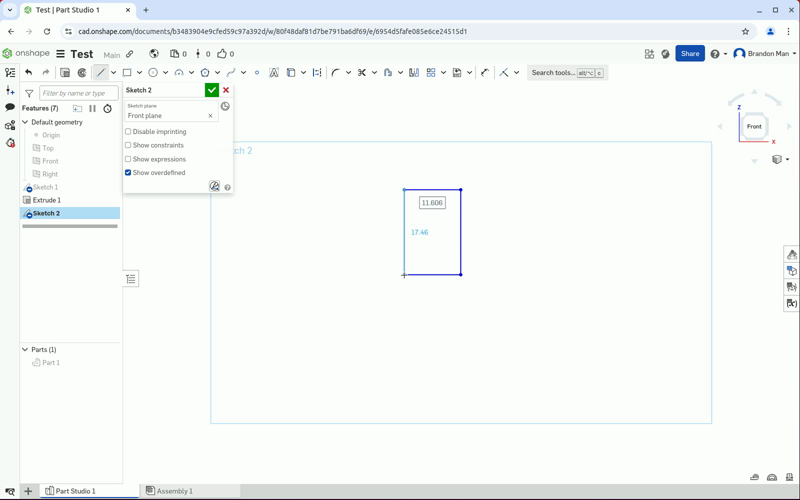
key_up(shift)
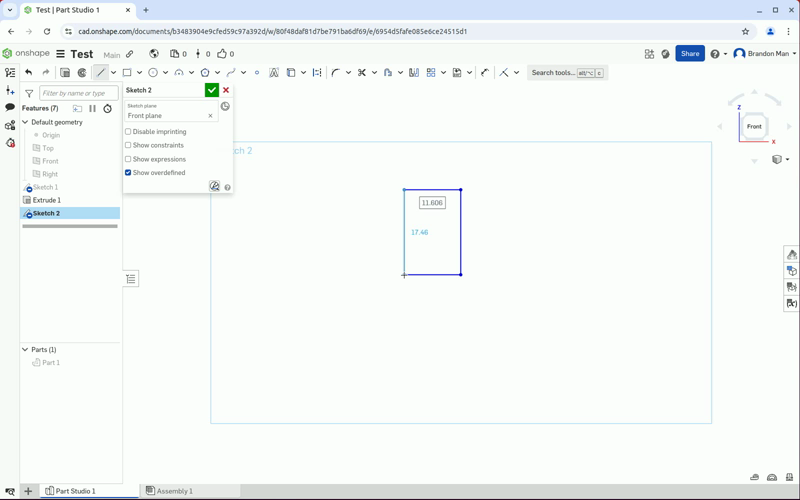
click(404, 274)
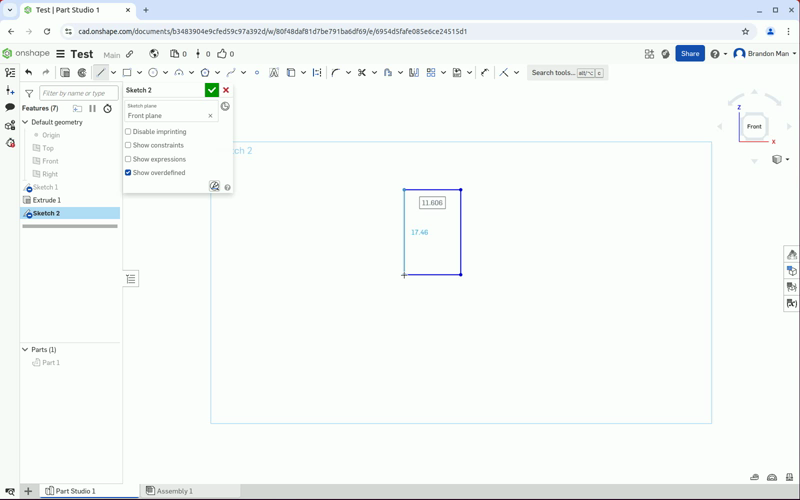
key(esc)
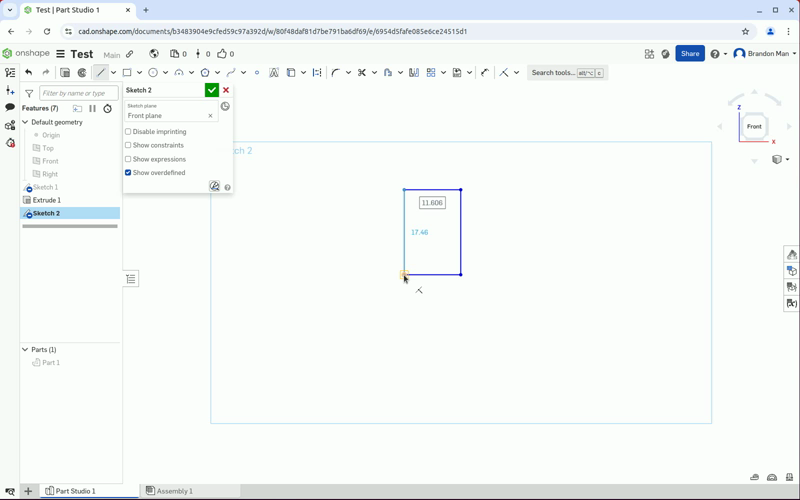
mouse_move(439, 270)
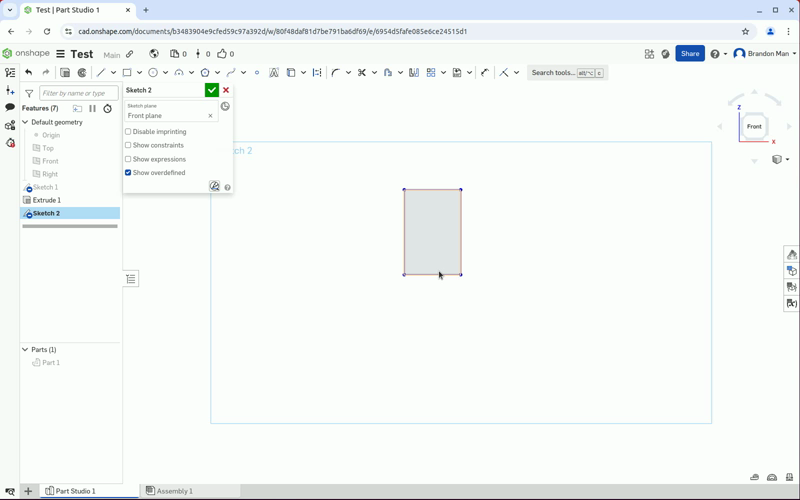
click(439, 270)
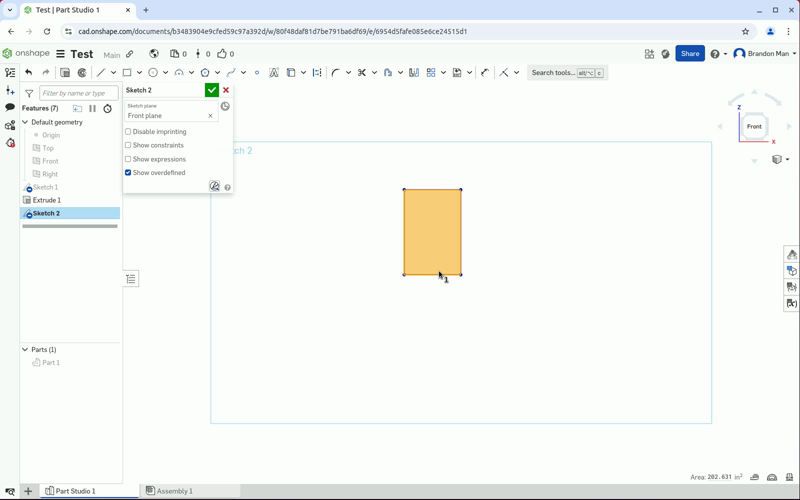
mouse_move(73, 352)
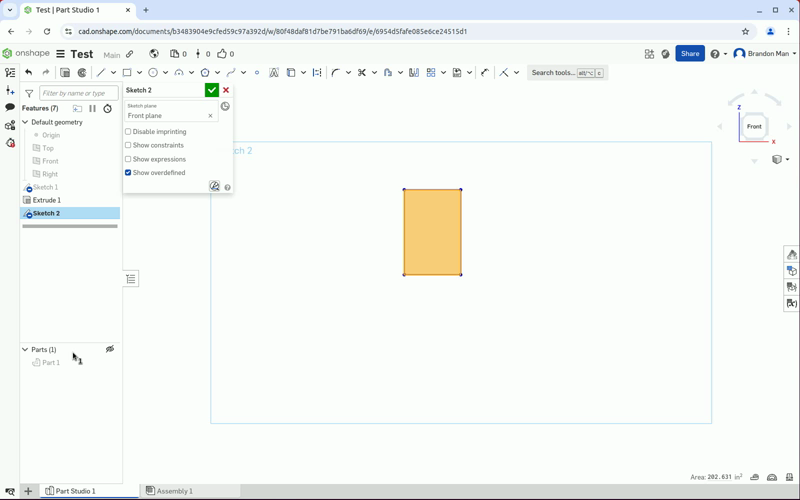
key(shift+y)
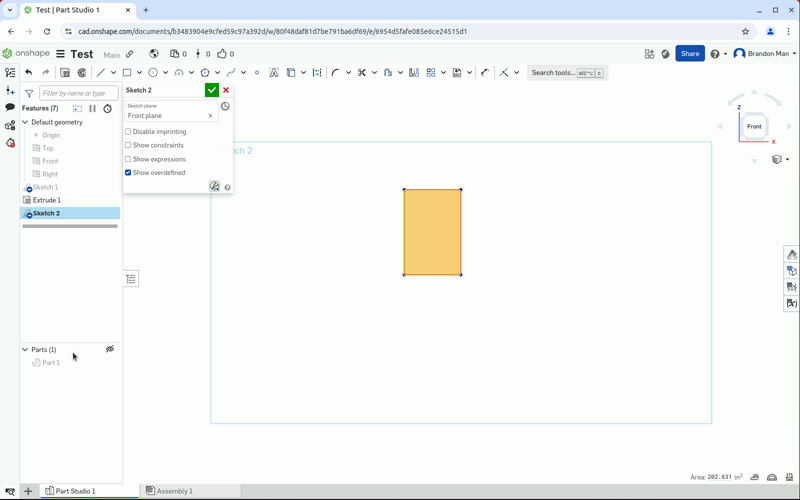
key(shift+e)
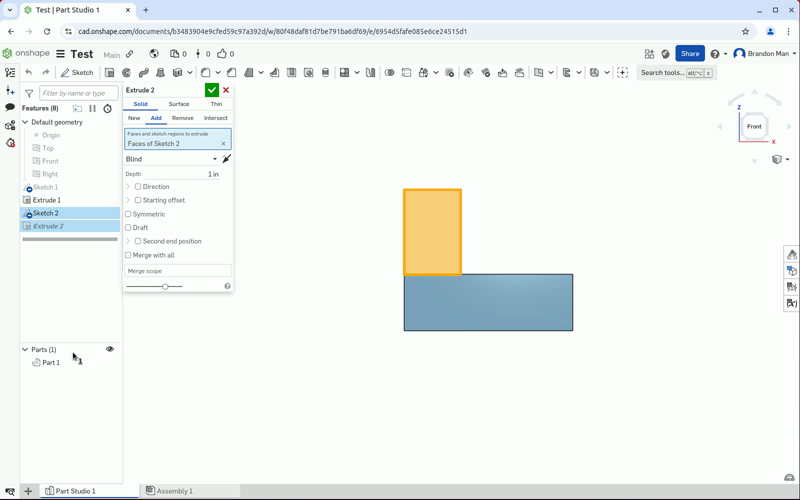
mouse_move(143, 106)
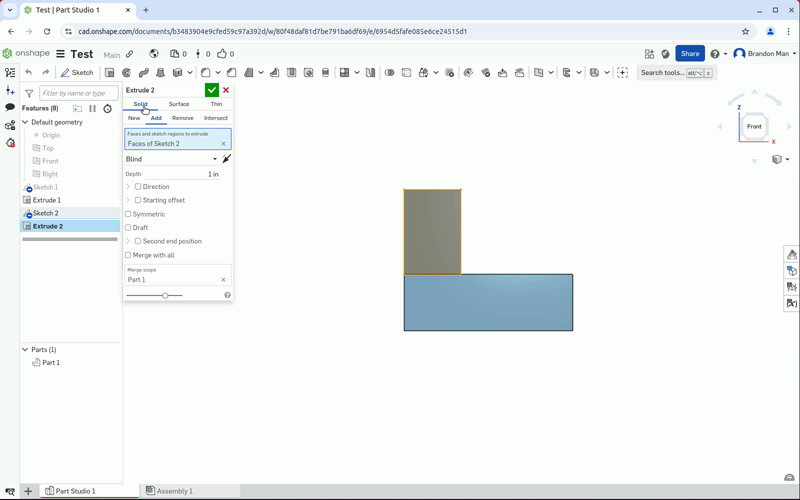
click(143, 106)
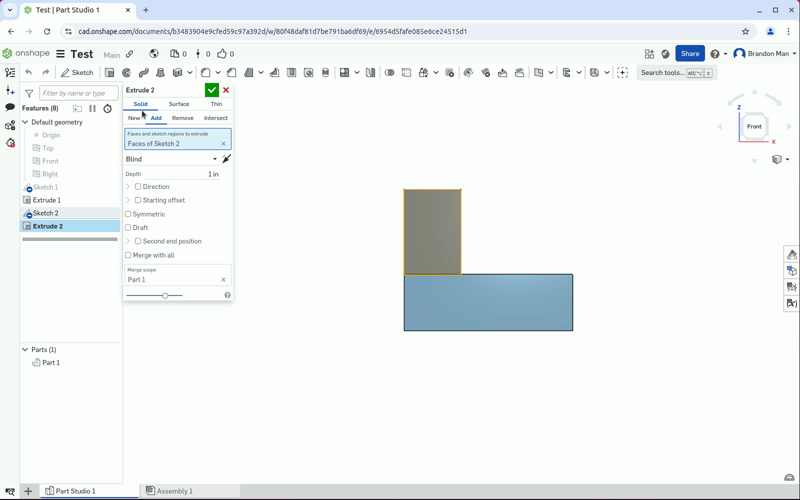
mouse_move(137, 120)
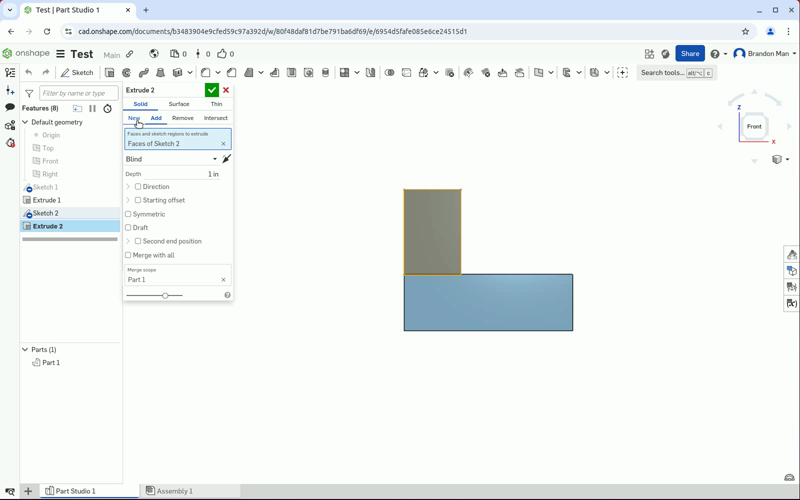
click(137, 120)
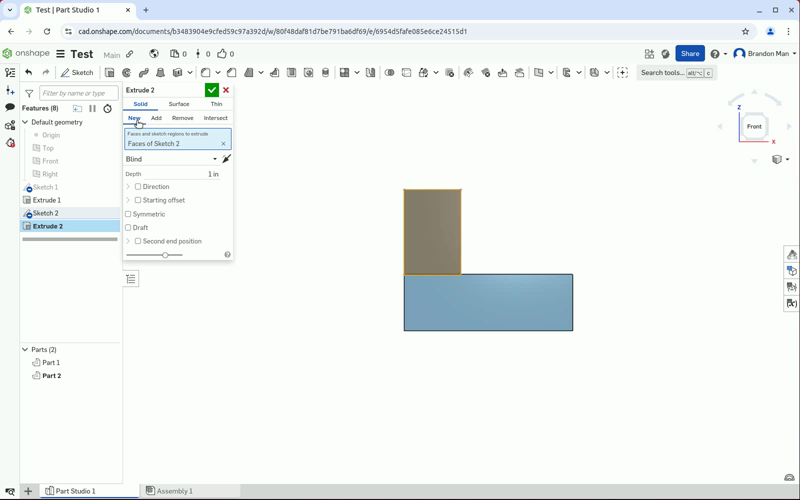
key(tab, 4)
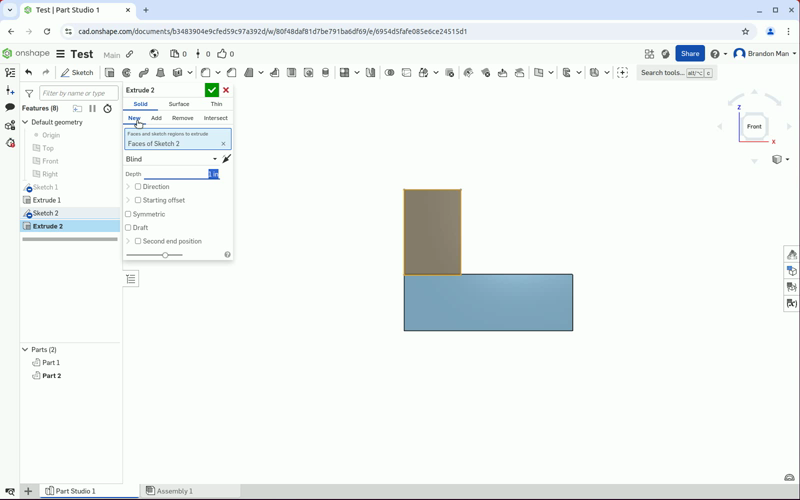
text(11.554)
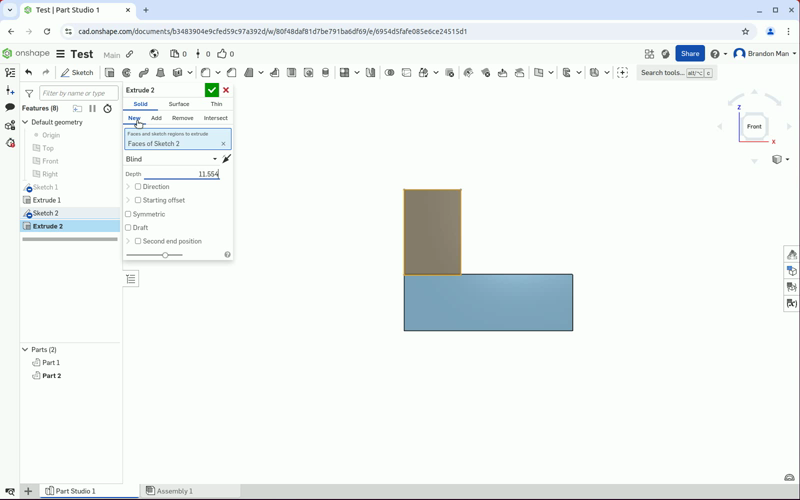
key(enter)
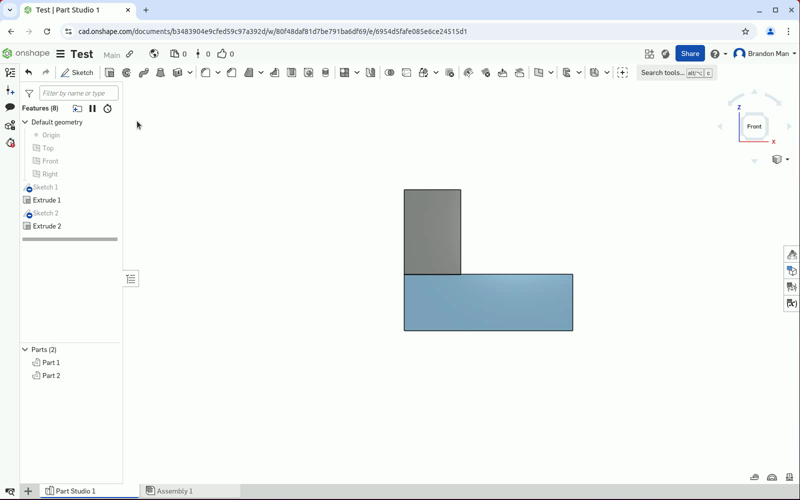
key(shift+h)
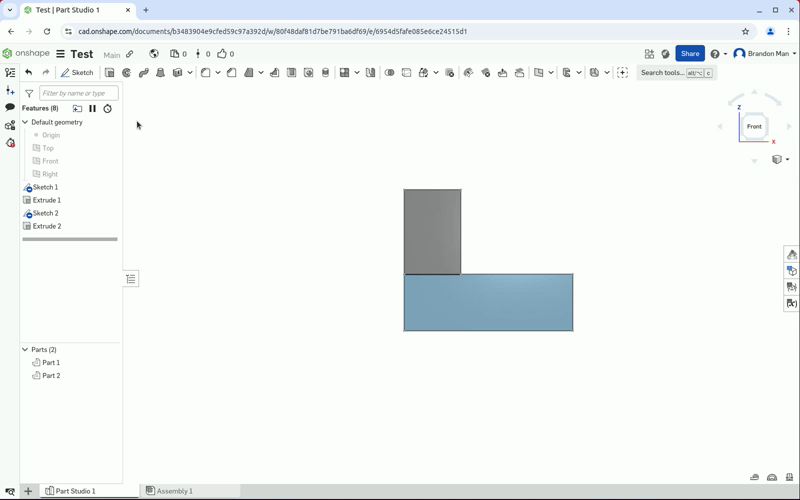
key(shift+h)
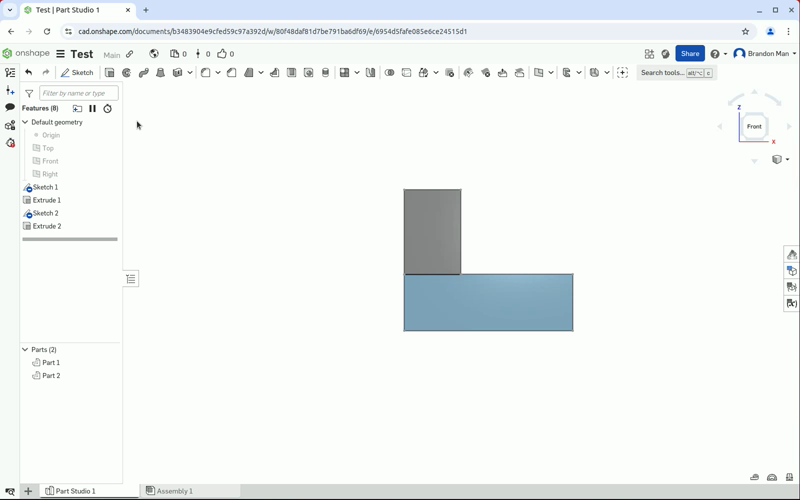
key(shift+7)
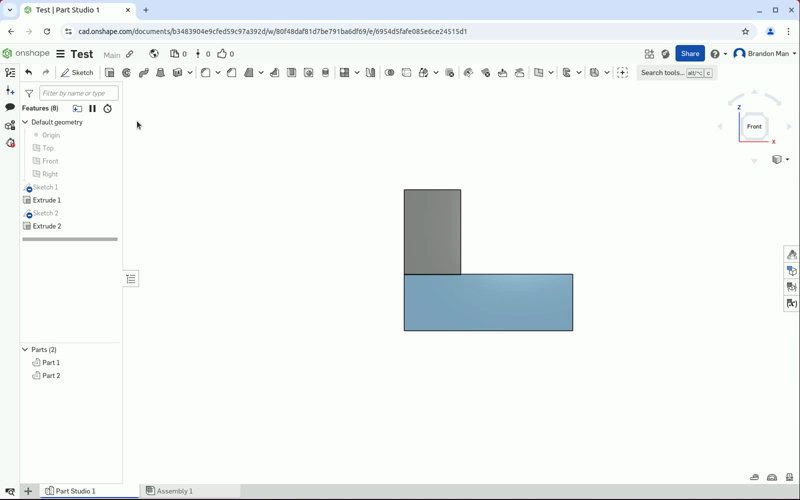
key(left, 2)
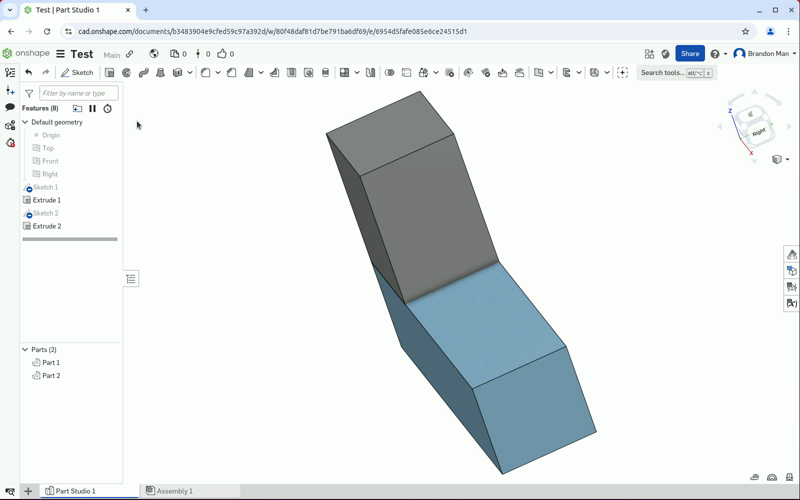
key(down, 2)
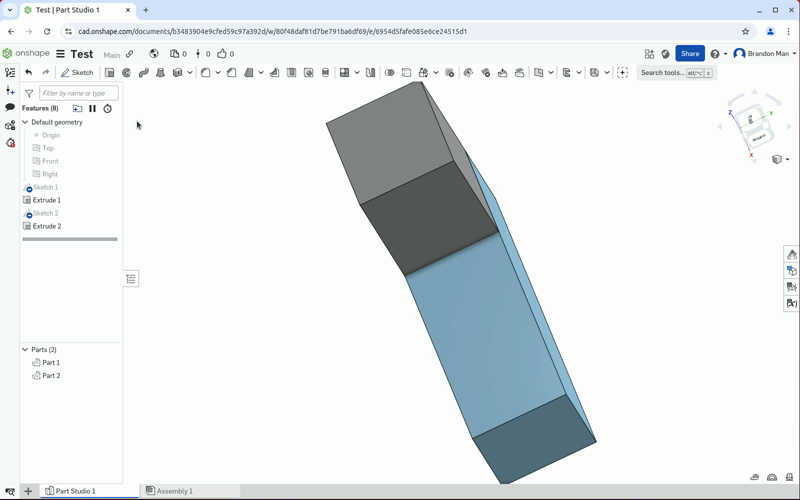
key(up, 2)
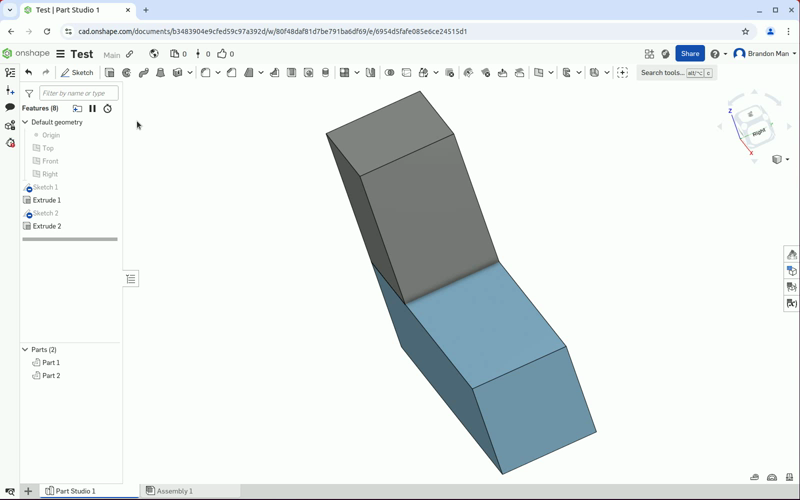
key(right, 2)
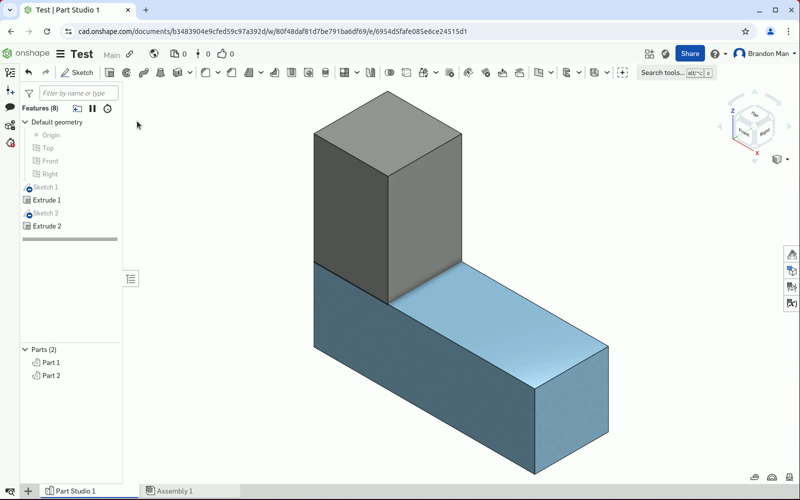
mouse_move(73, 189)
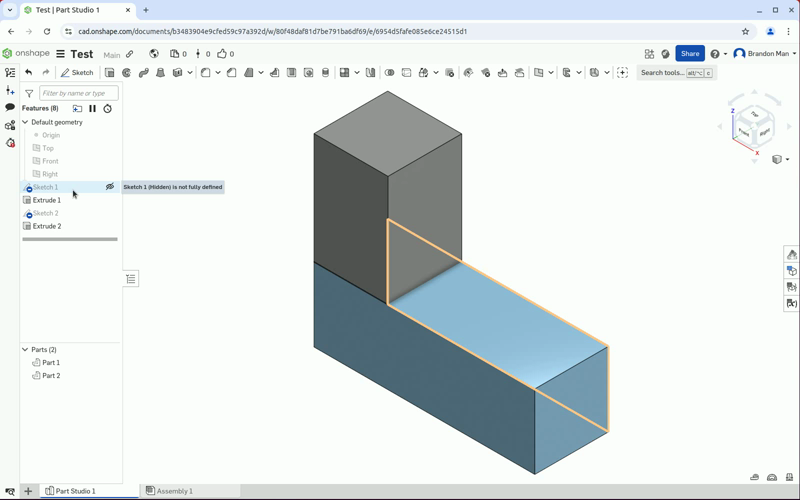
click(73, 189)